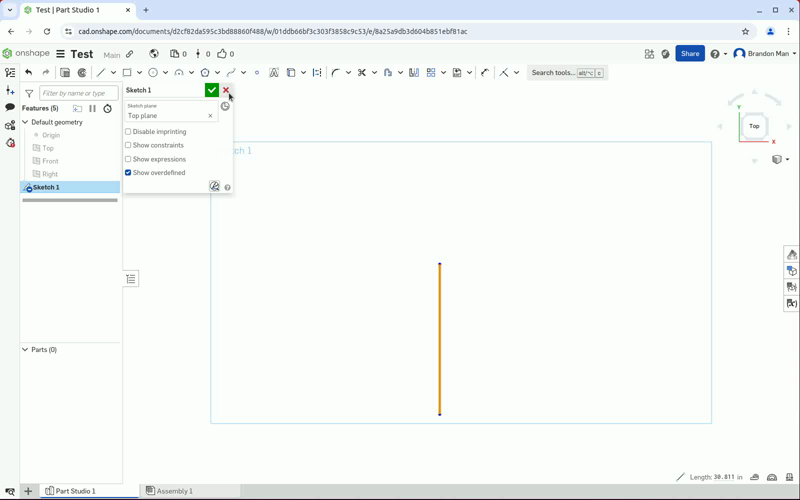
key(shift+h)
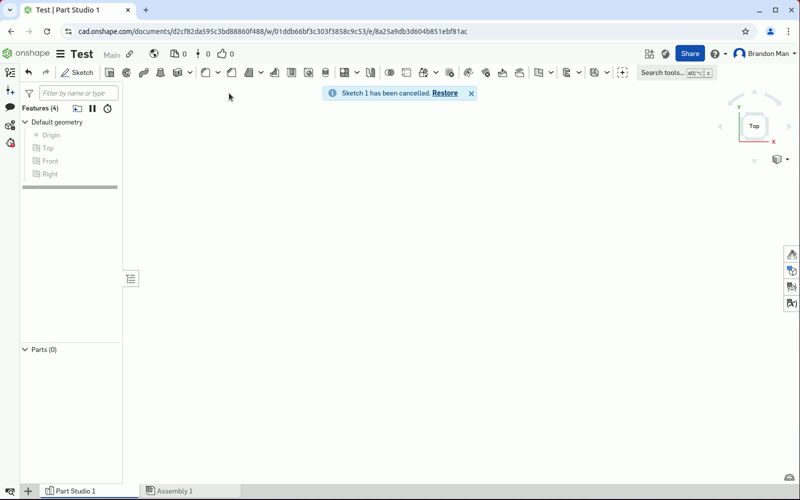
mouse_move(73, 352)
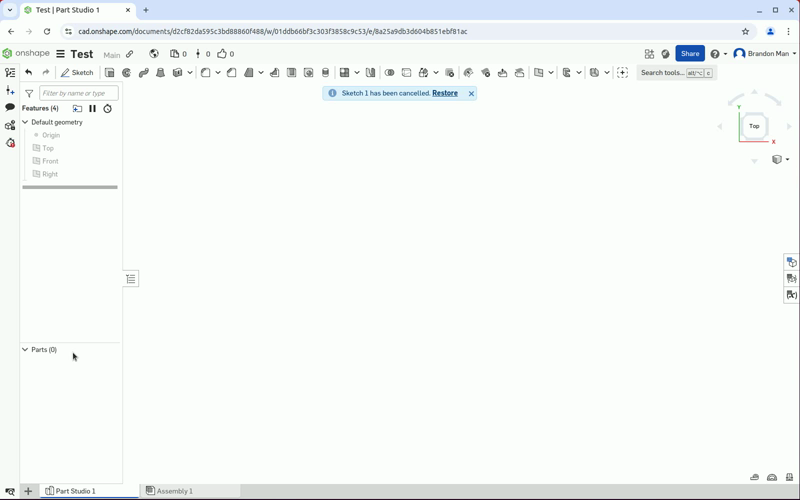
key(y)
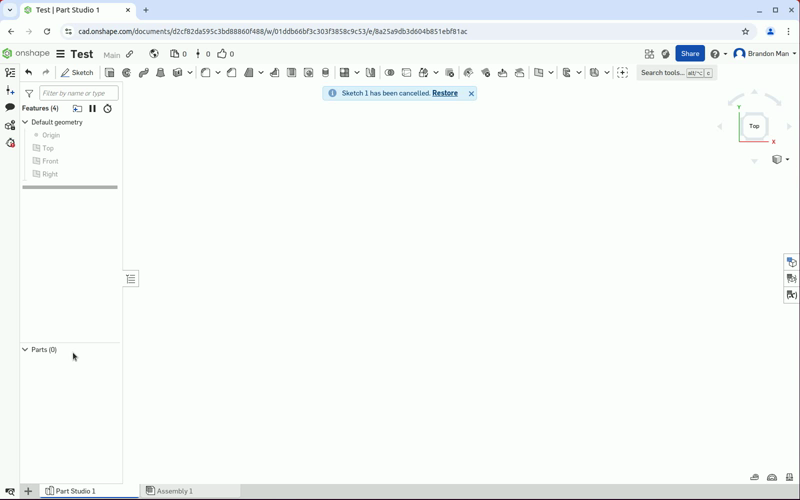
key(shift+p)
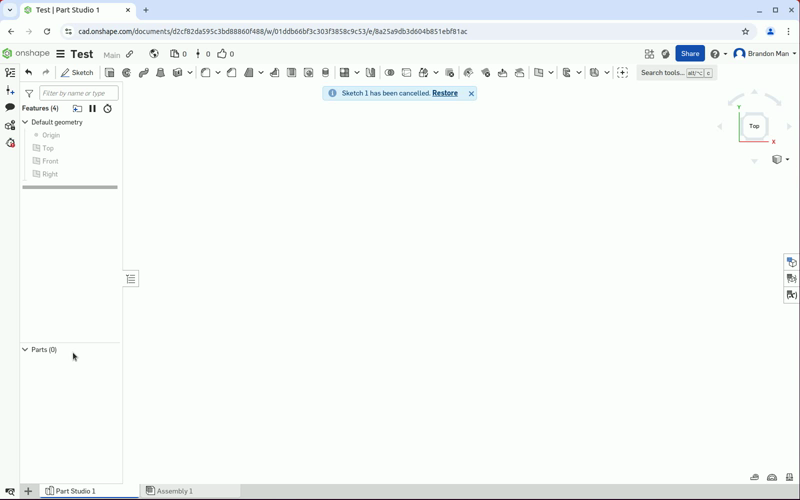
key(space)
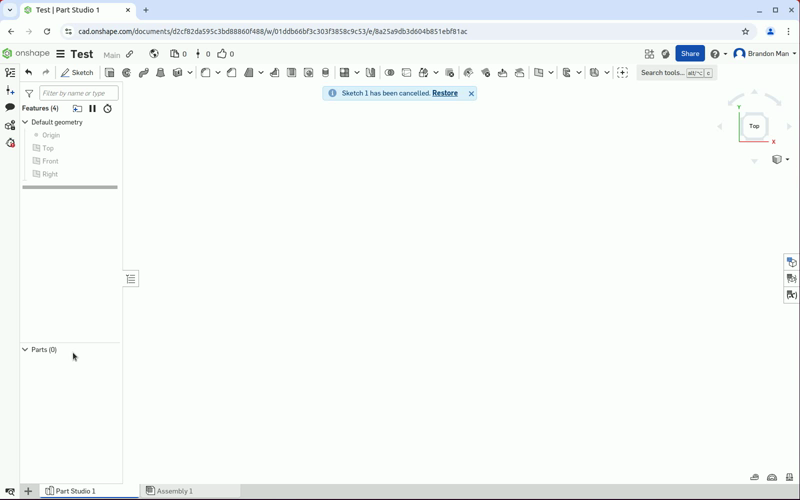
key_down(shift)
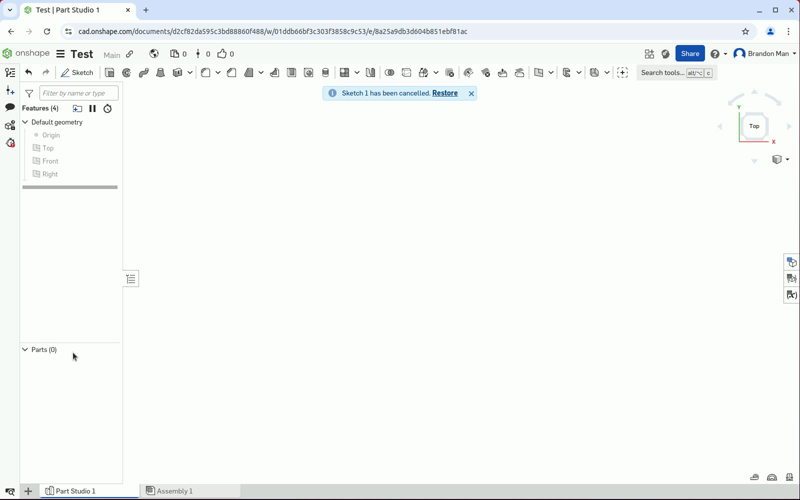
key(up)
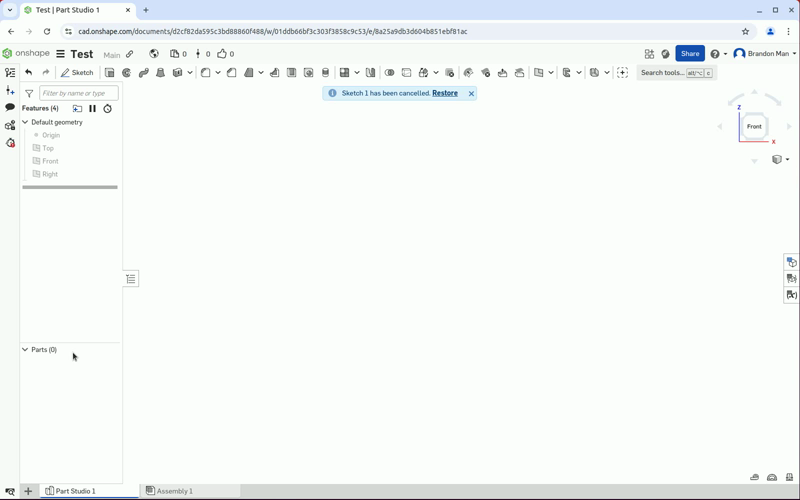
key_up(shift)
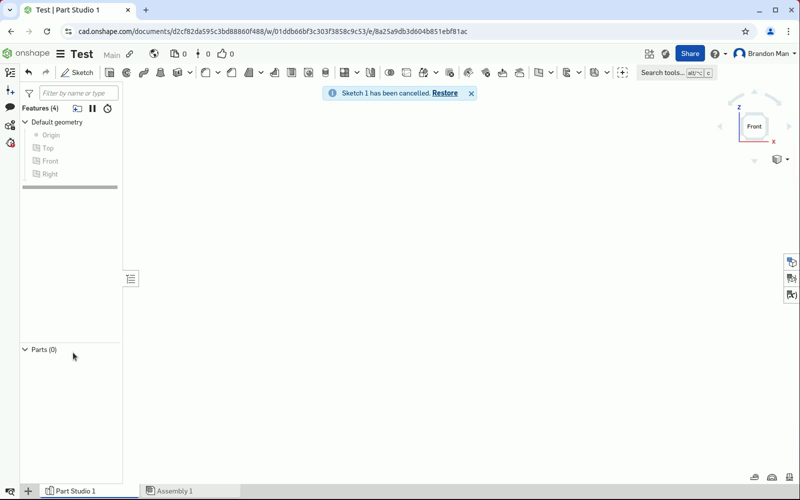
mouse_move(73, 352)
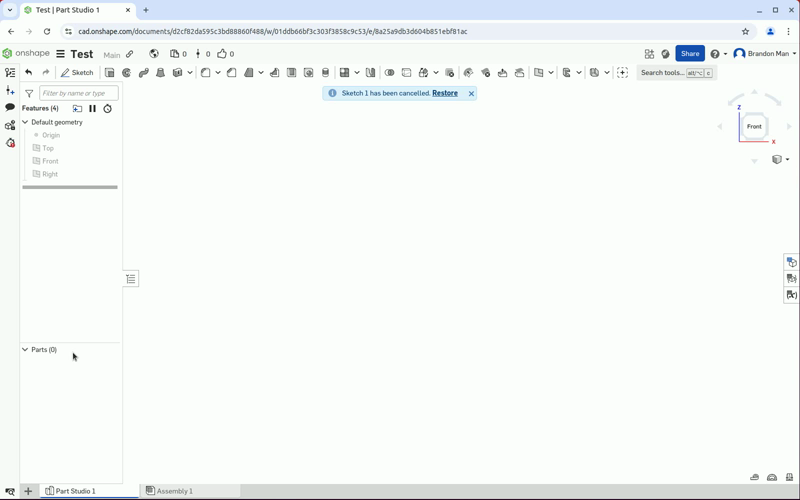
key(shift+y)
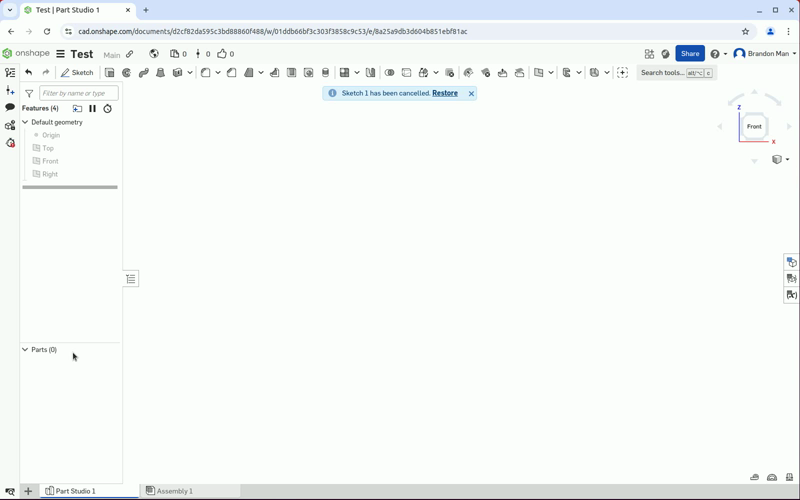
key(shift+s)
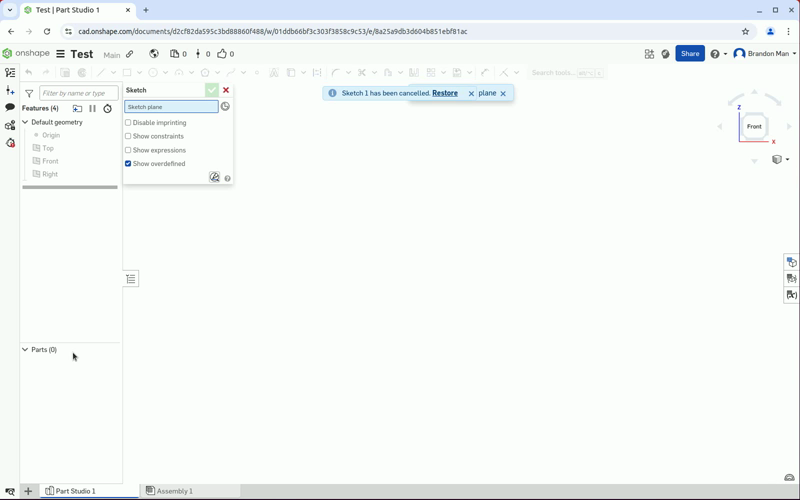
mouse_move(73, 163)
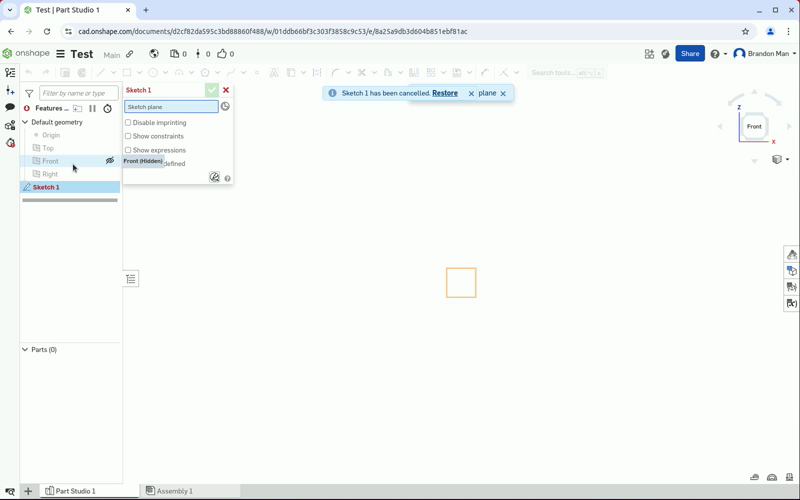
click(73, 163)
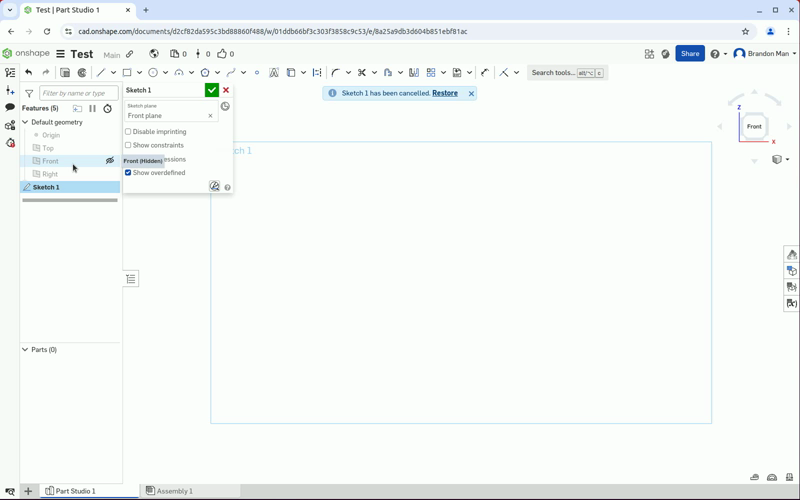
mouse_move(73, 352)
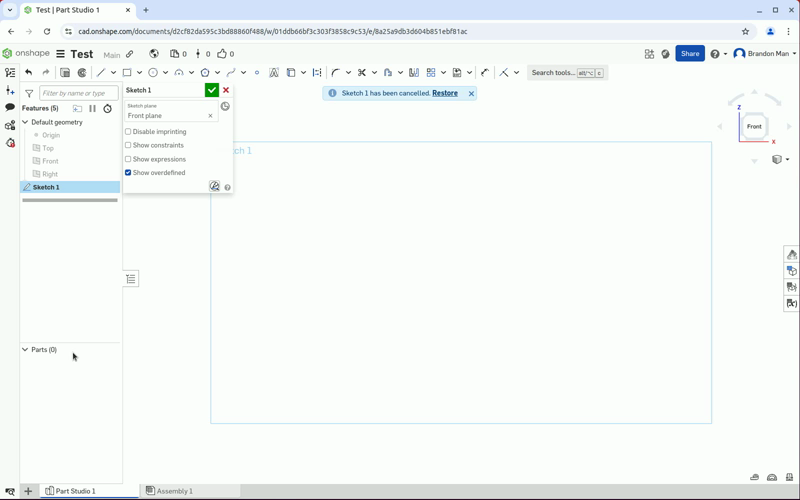
key(y)
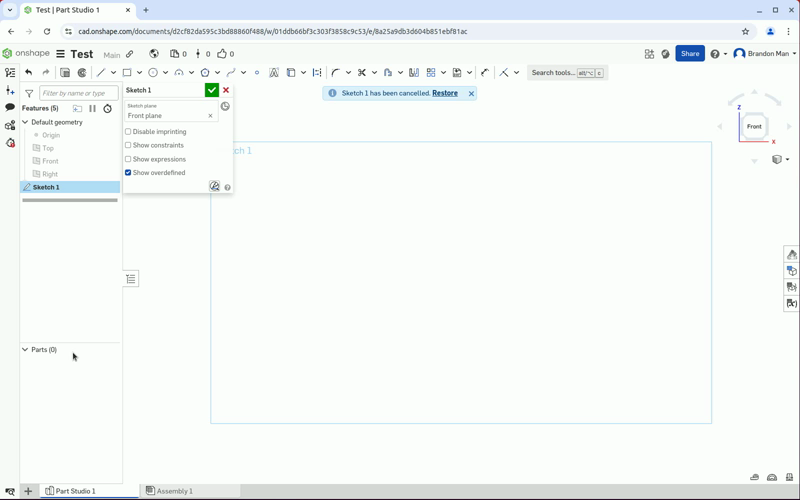
key(l)
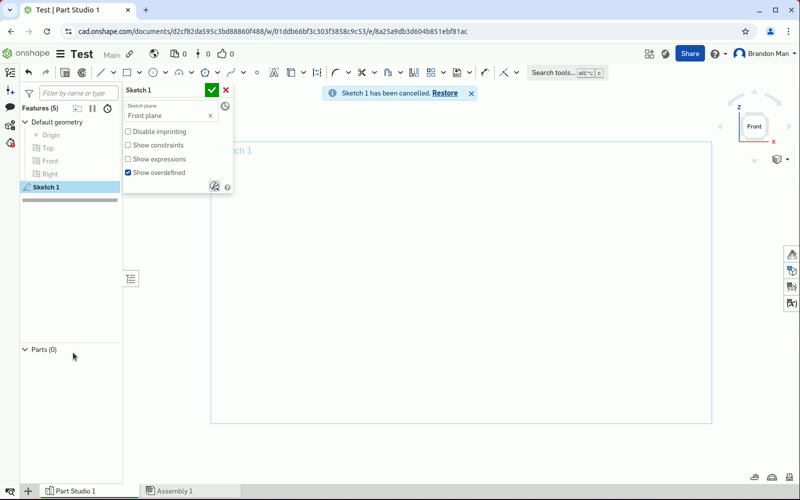
key_down(shift)
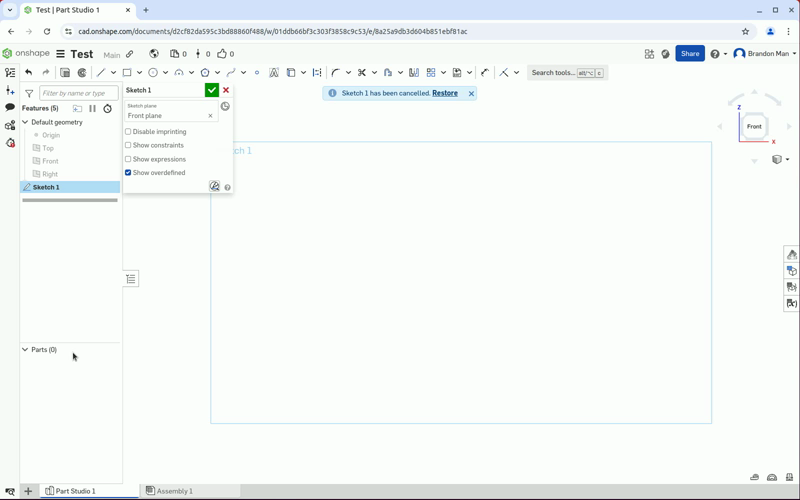
mouse_move(348, 367)
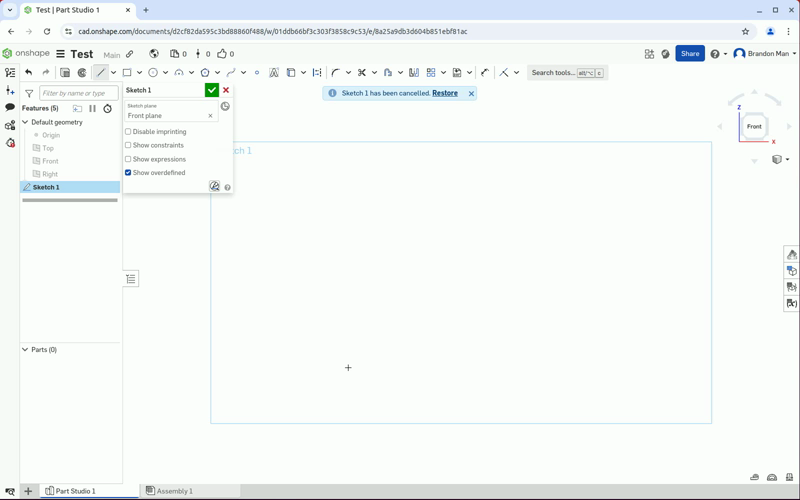
click(348, 367)
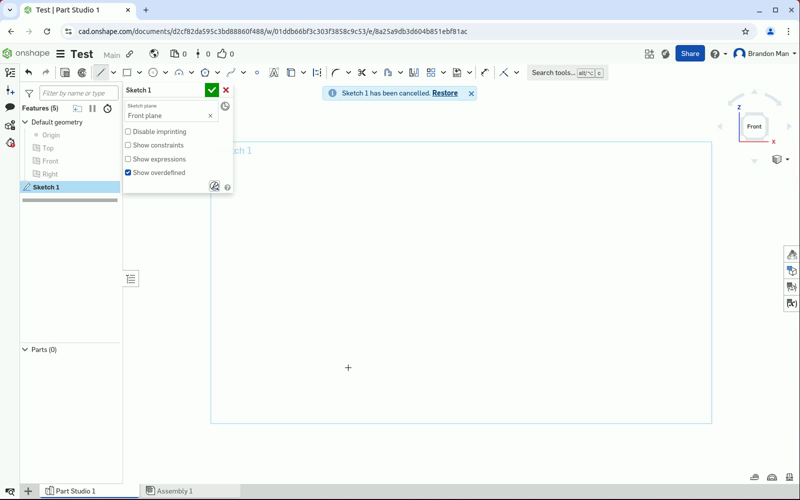
key_up(shift)
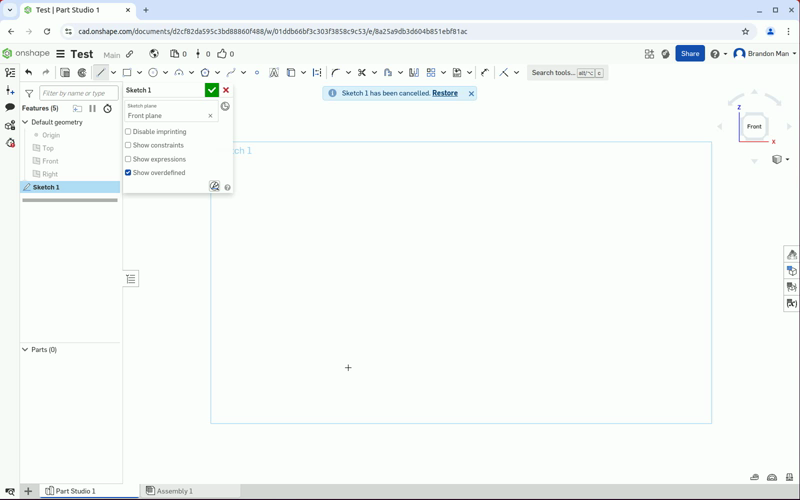
key_down(shift)
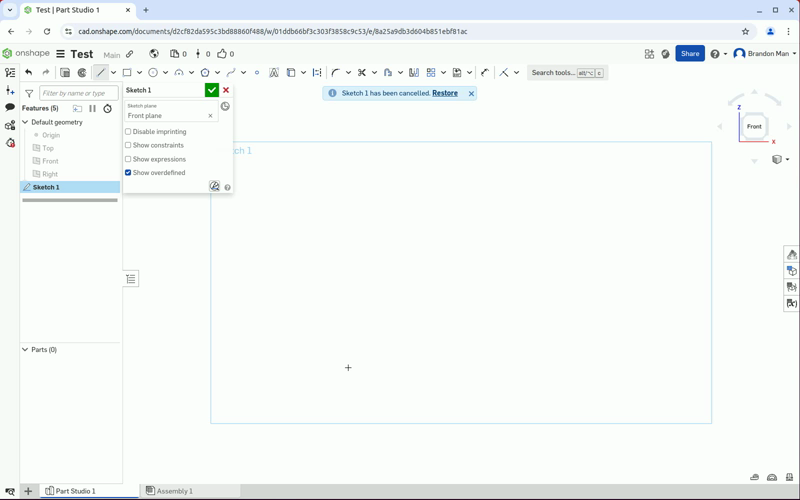
mouse_move(572, 367)
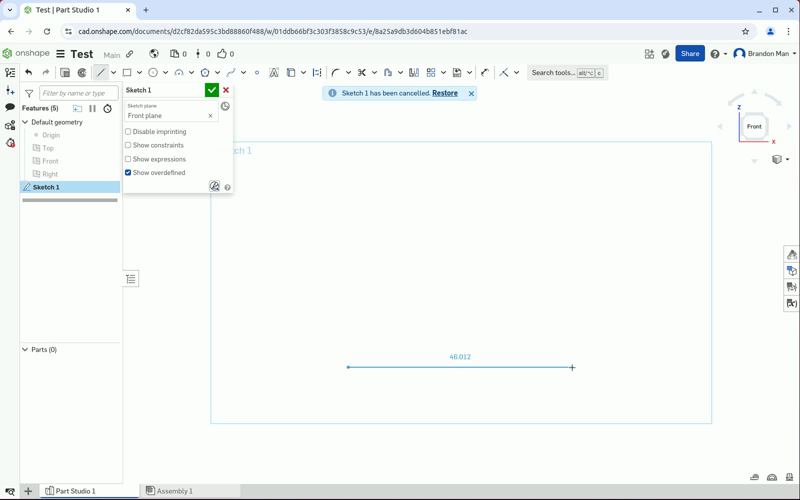
click(572, 367)
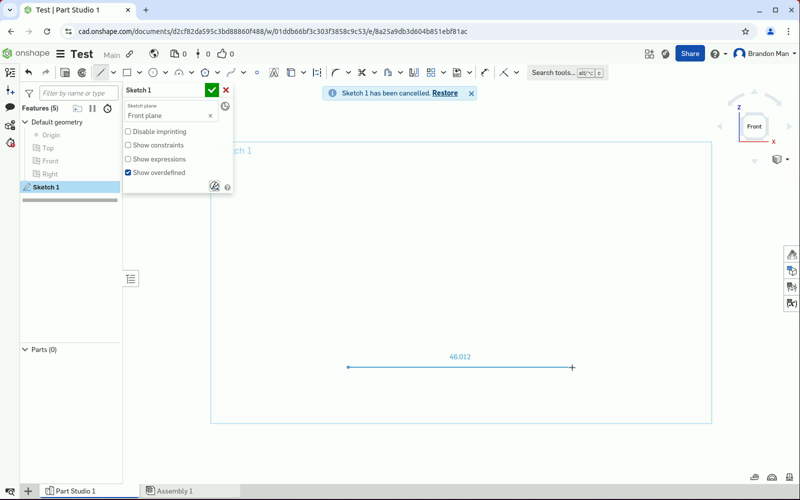
key_up(shift)
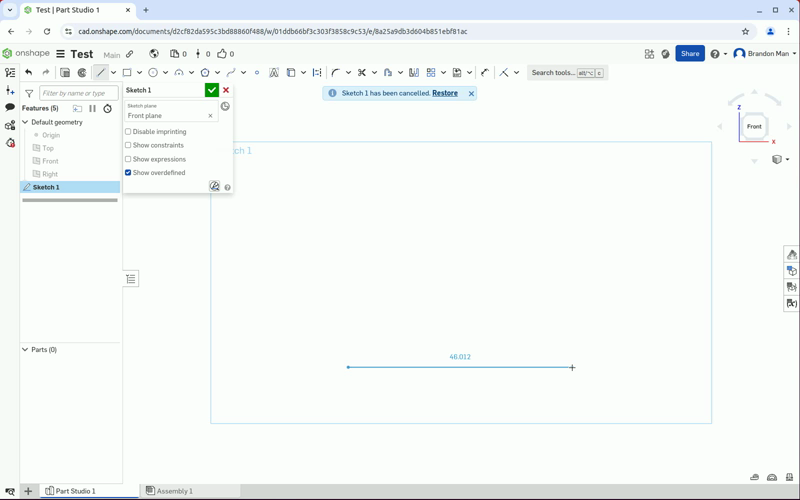
key_down(shift)
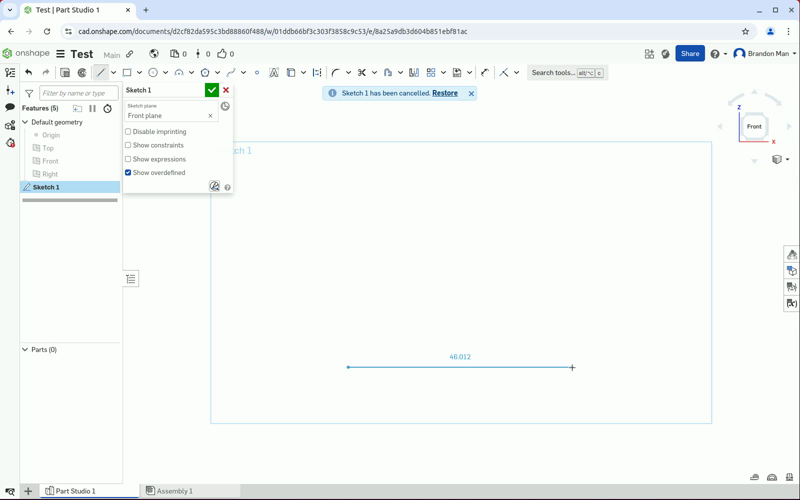
mouse_move(572, 199)
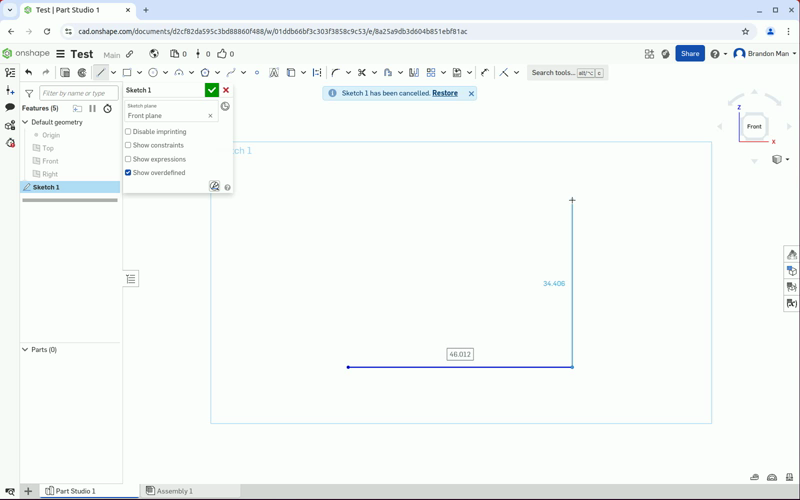
click(572, 199)
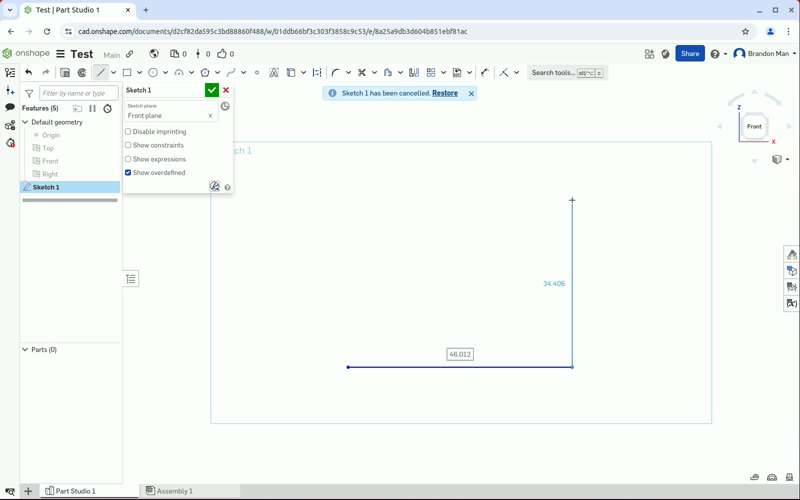
key_up(shift)
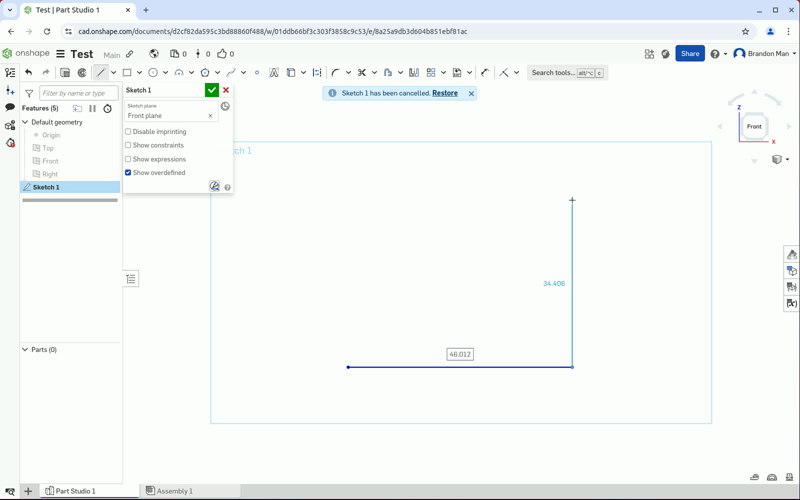
key_down(shift)
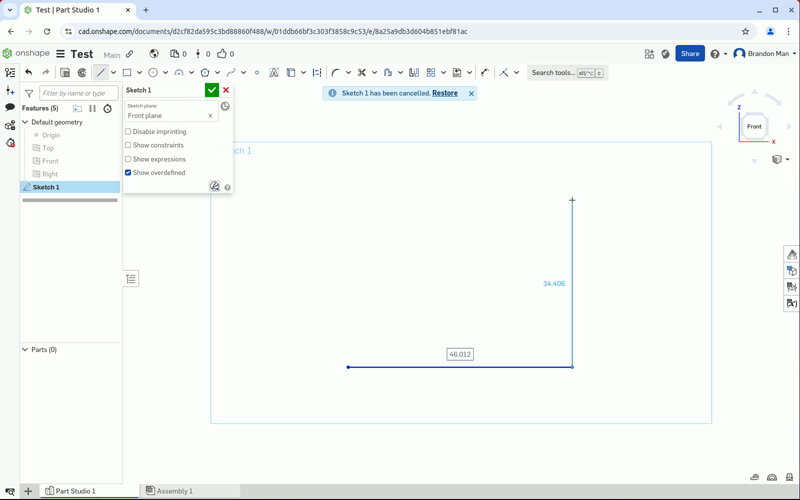
mouse_move(348, 199)
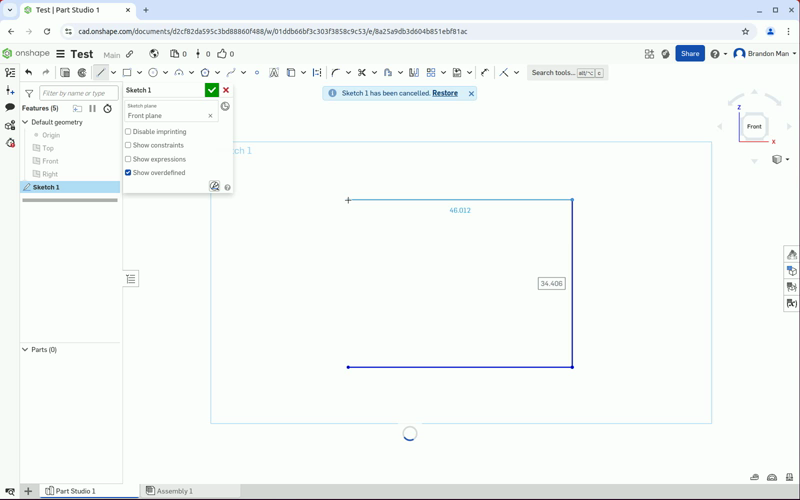
click(348, 199)
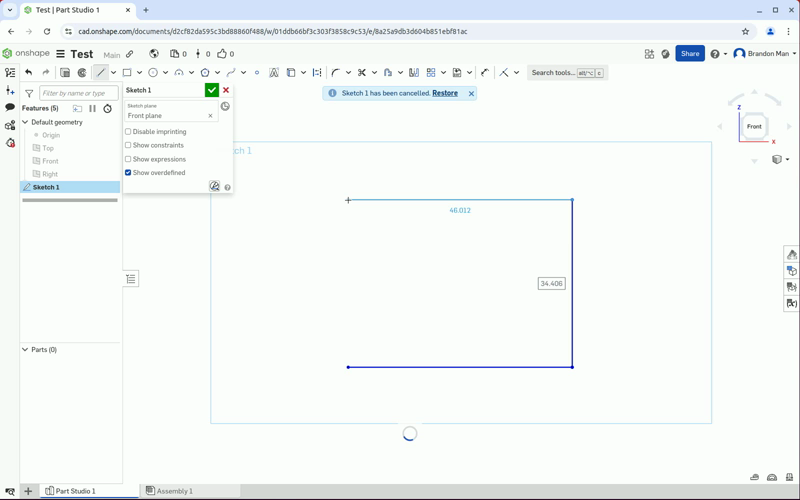
key_up(shift)
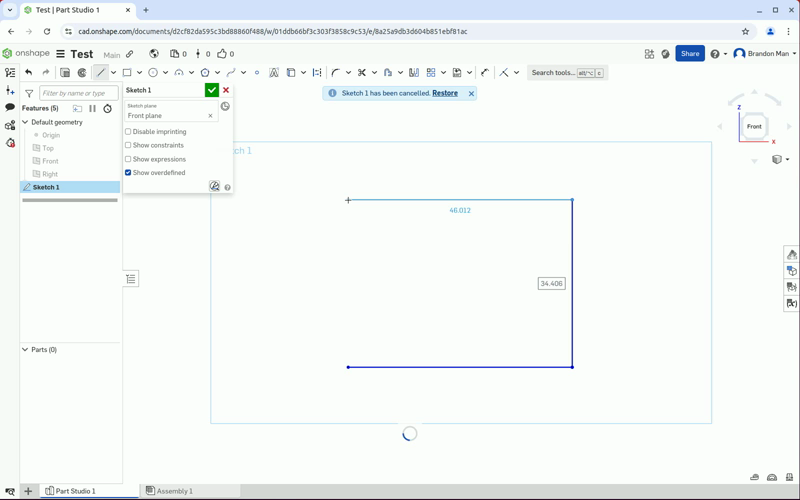
key_down(shift)
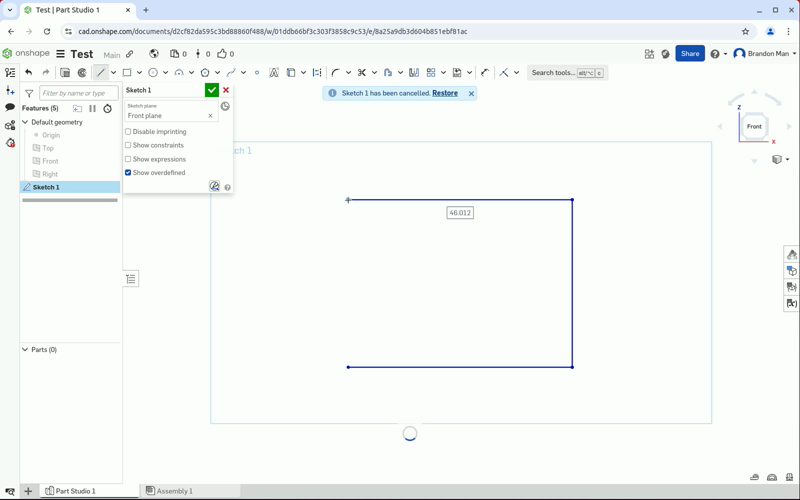
mouse_move(348, 367)
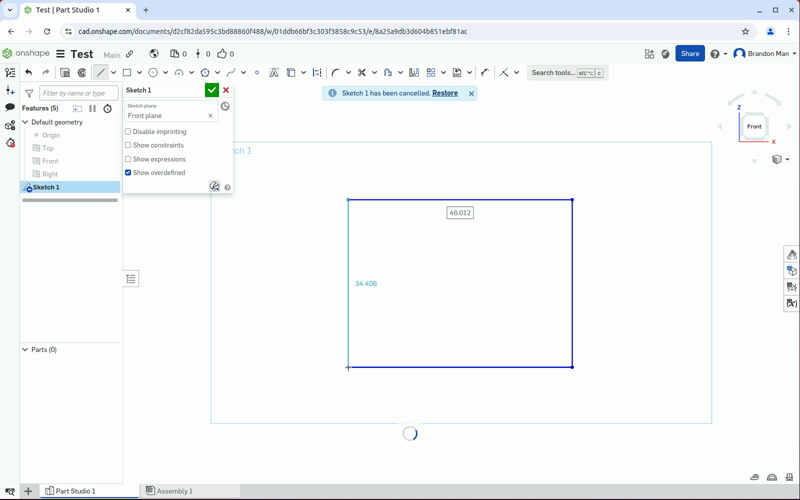
key_up(shift)
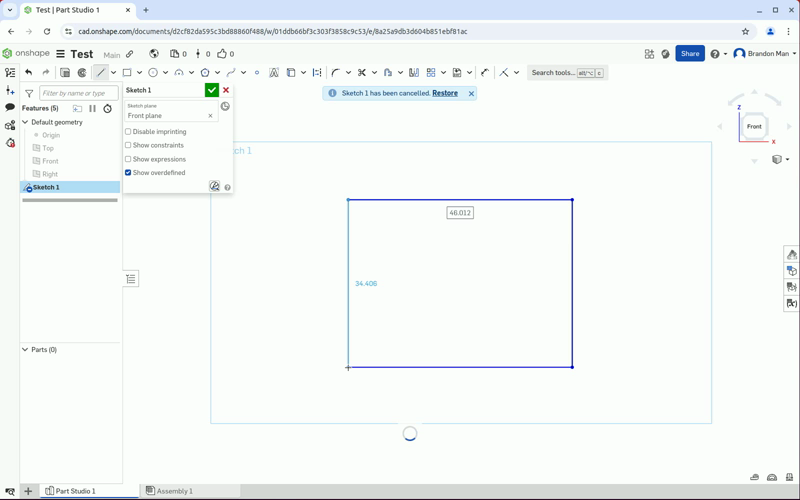
click(348, 367)
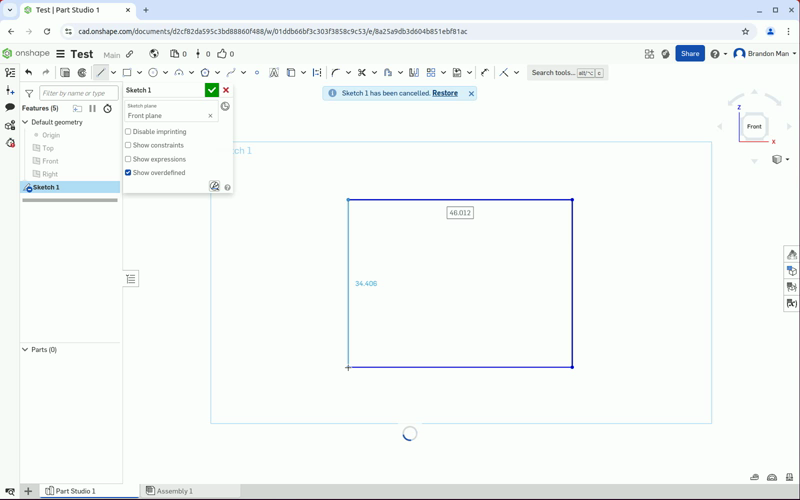
key(esc)
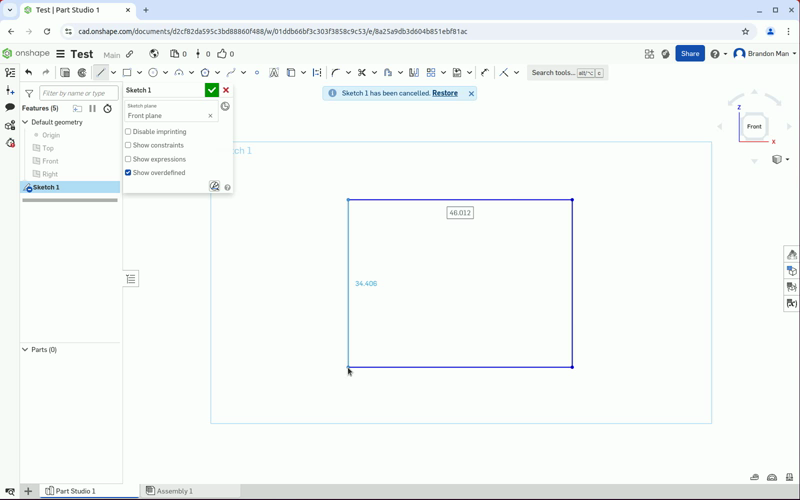
mouse_move(415, 273)
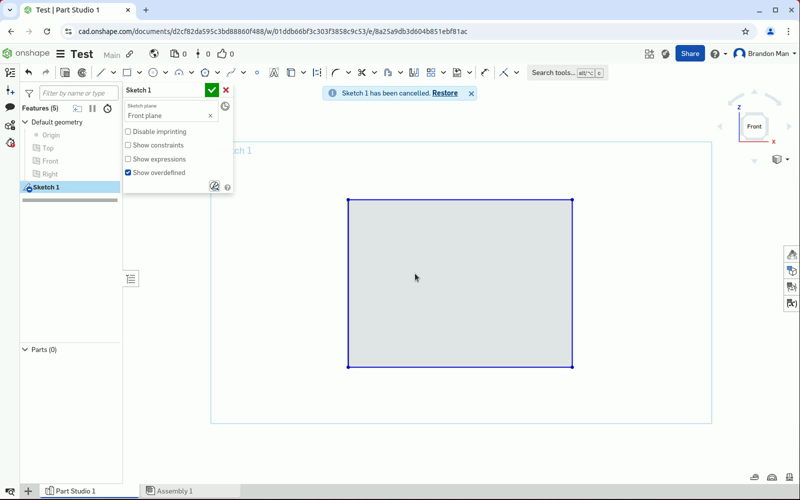
click(415, 273)
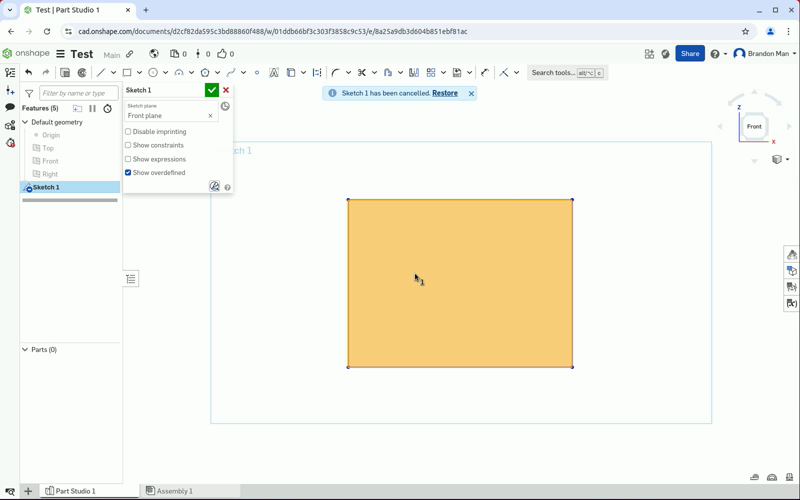
mouse_move(73, 352)
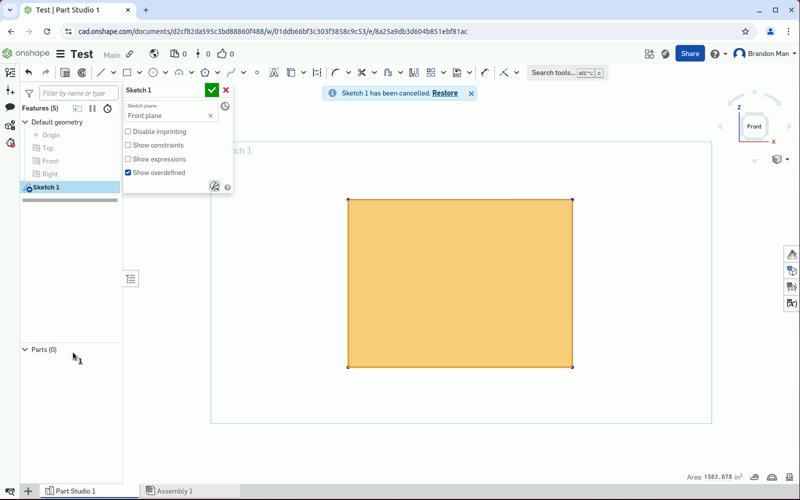
key(shift+y)
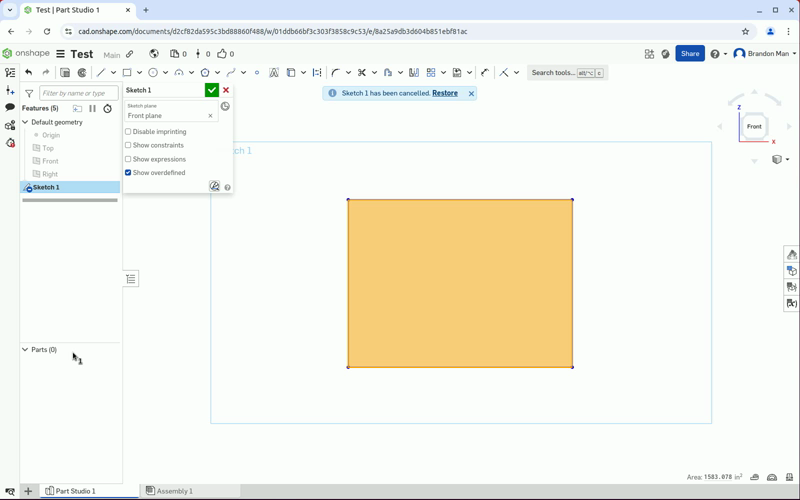
key(shift+e)
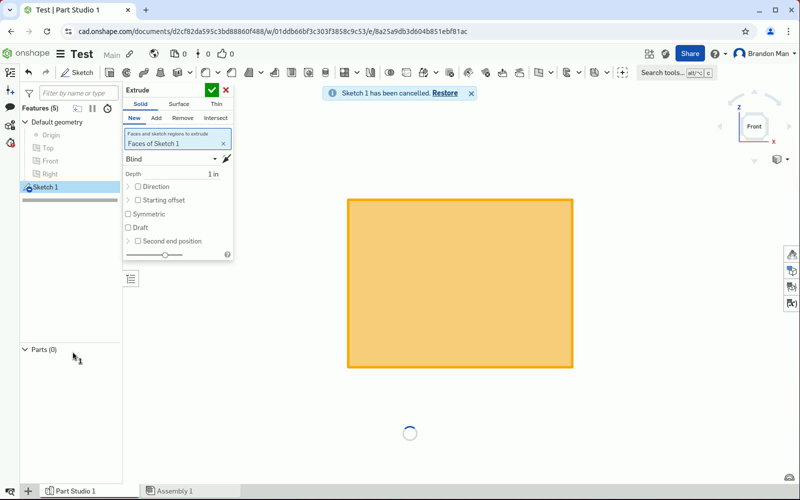
mouse_move(143, 106)
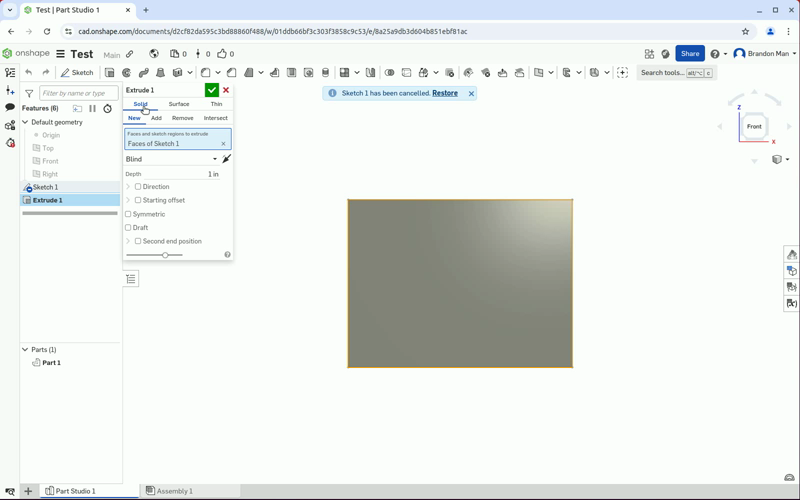
click(143, 106)
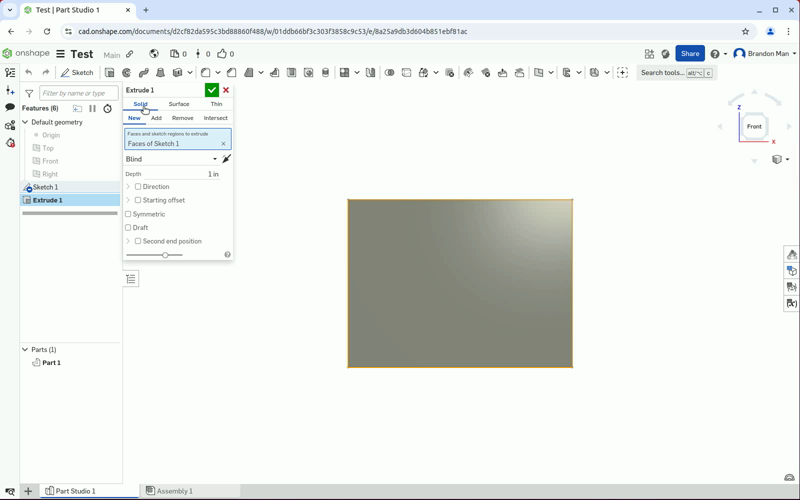
mouse_move(137, 120)
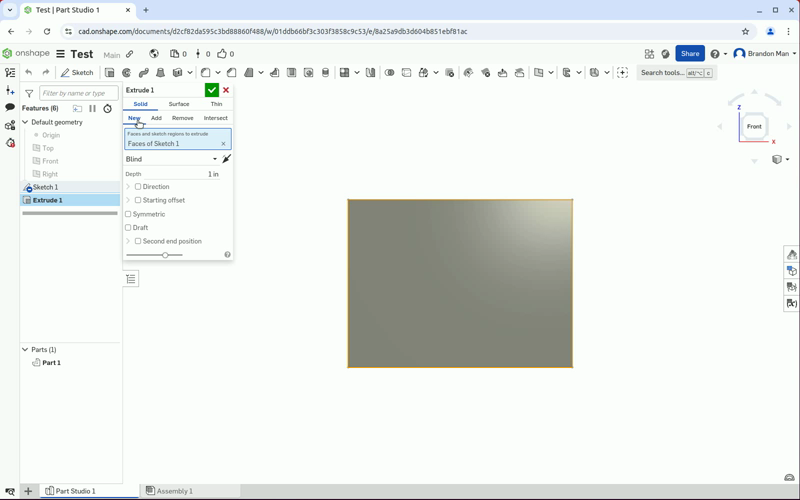
click(137, 120)
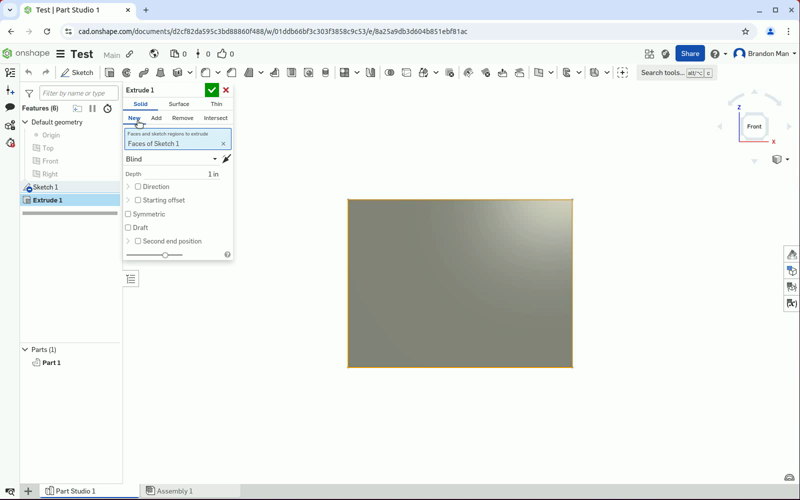
key(tab, 4)
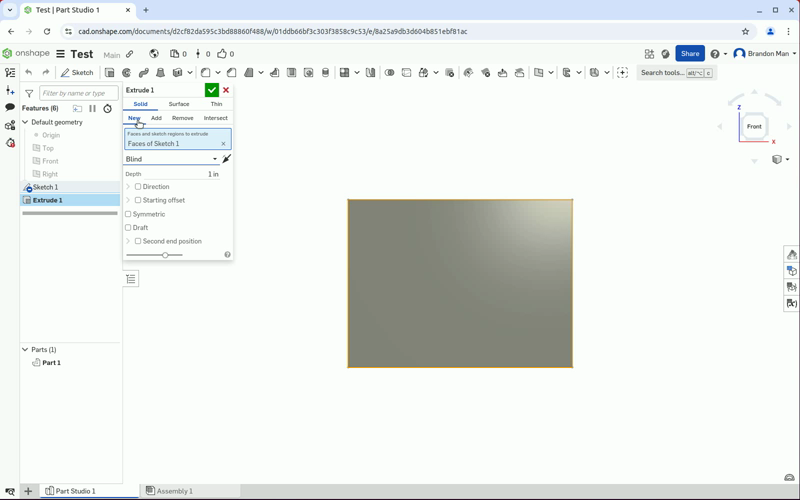
text(11.554)
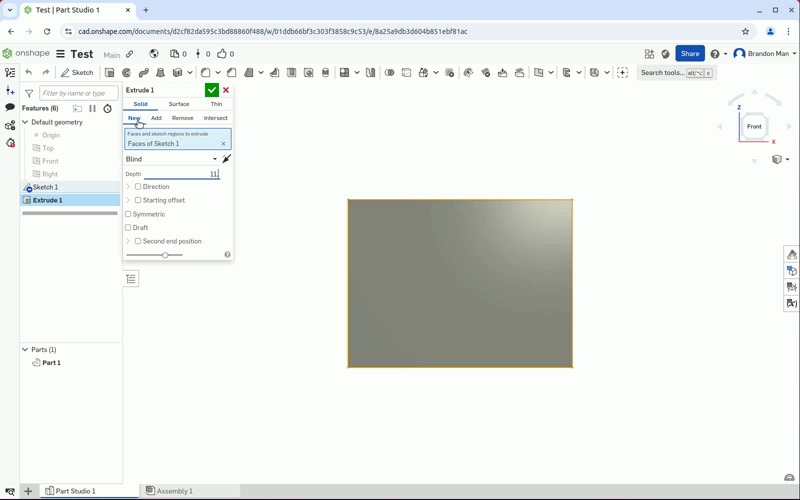
key(enter)
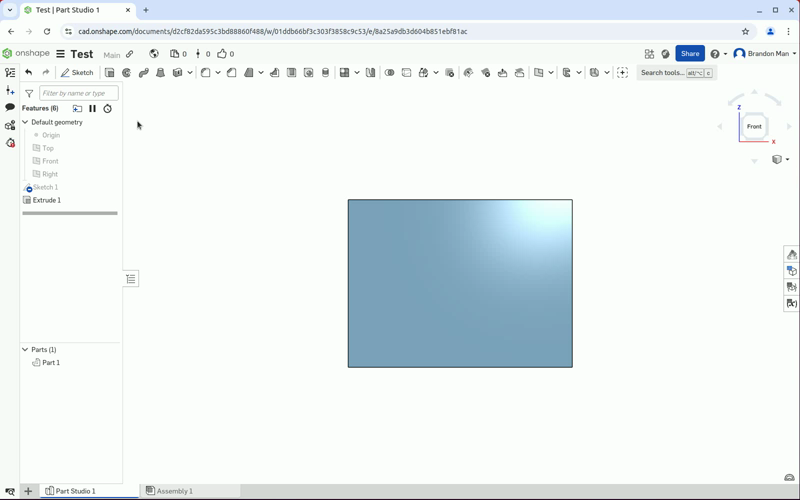
key(shift+h)
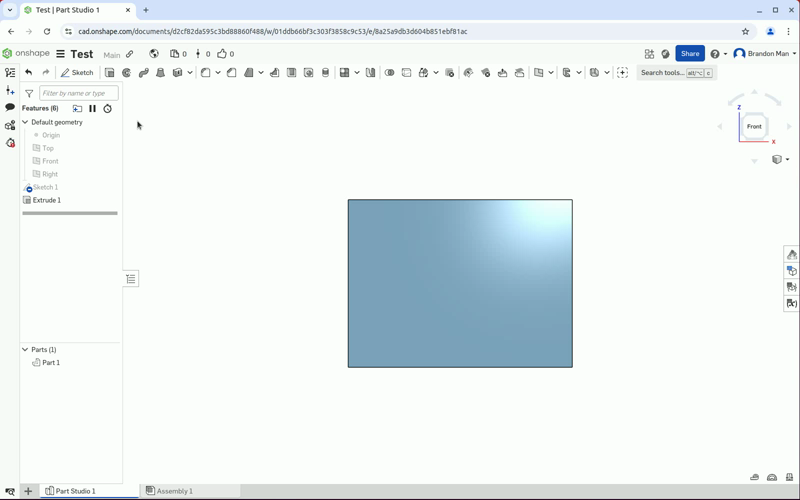
key(shift+h)
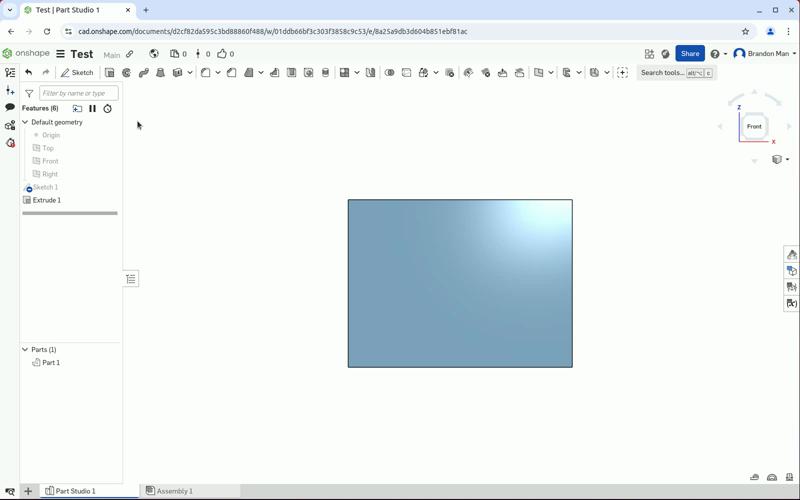
mouse_move(73, 189)
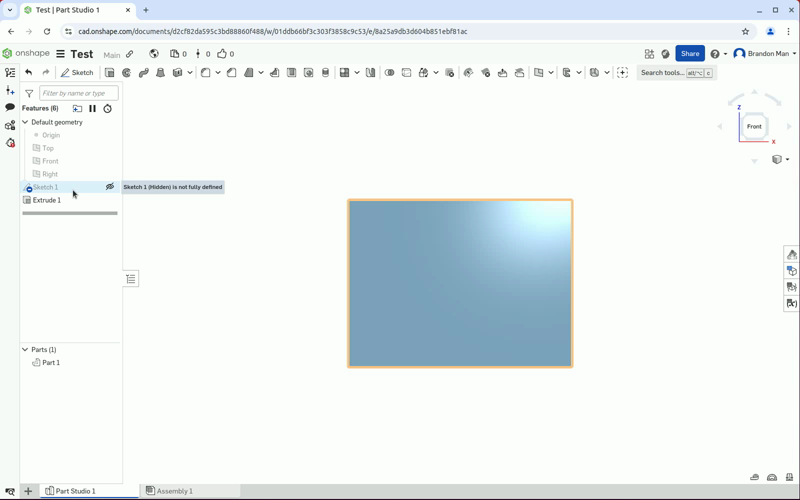
click(73, 189)
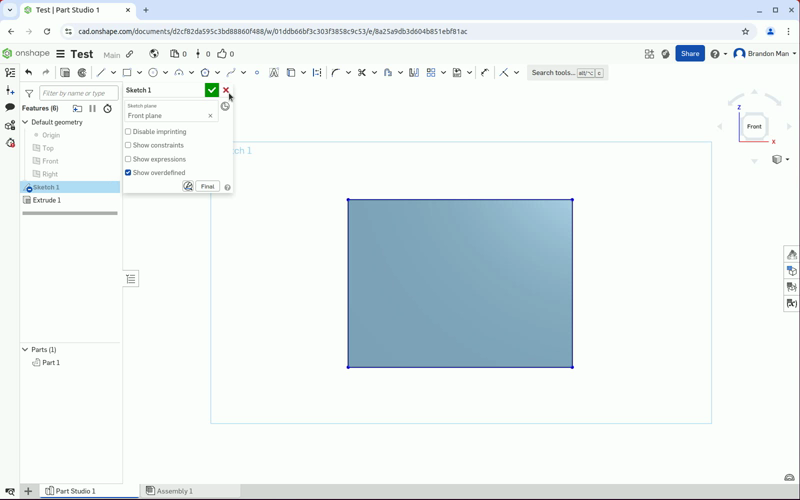
mouse_move(229, 92)
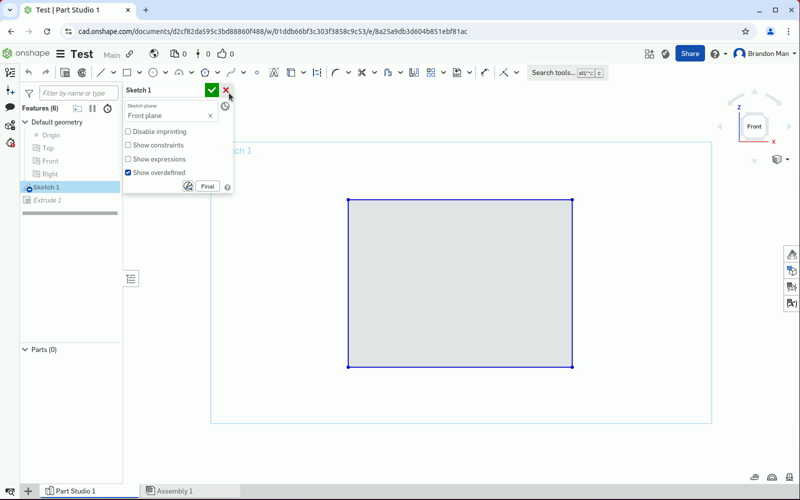
click(229, 92)
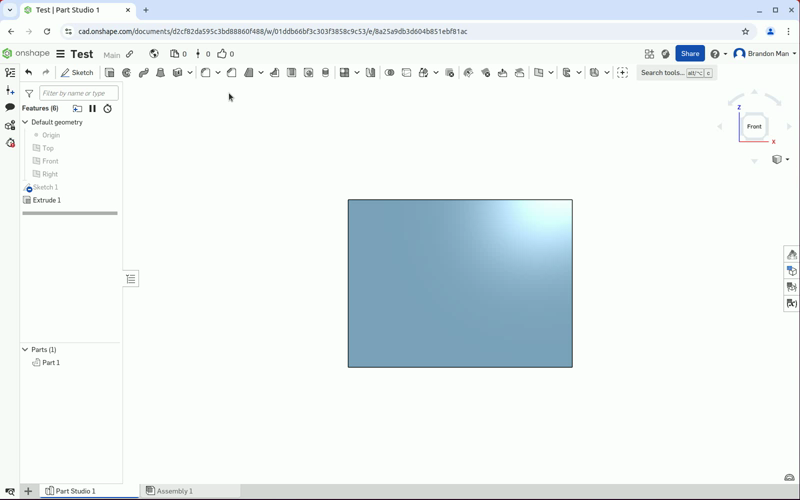
mouse_move(541, 75)
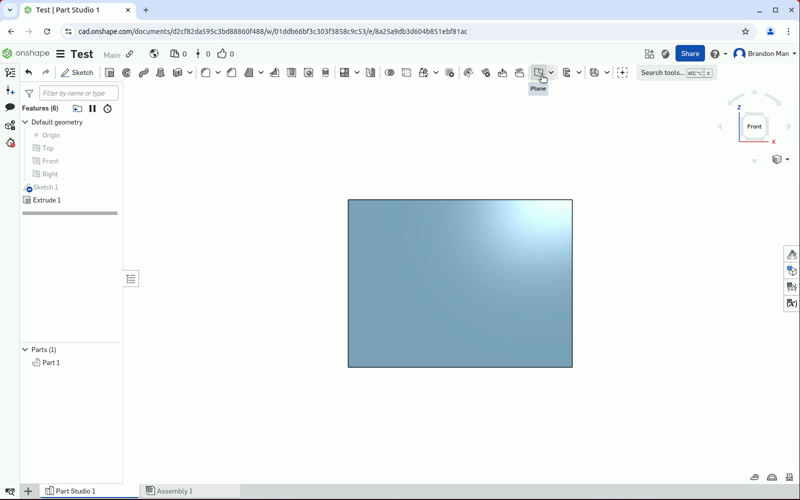
click(541, 75)
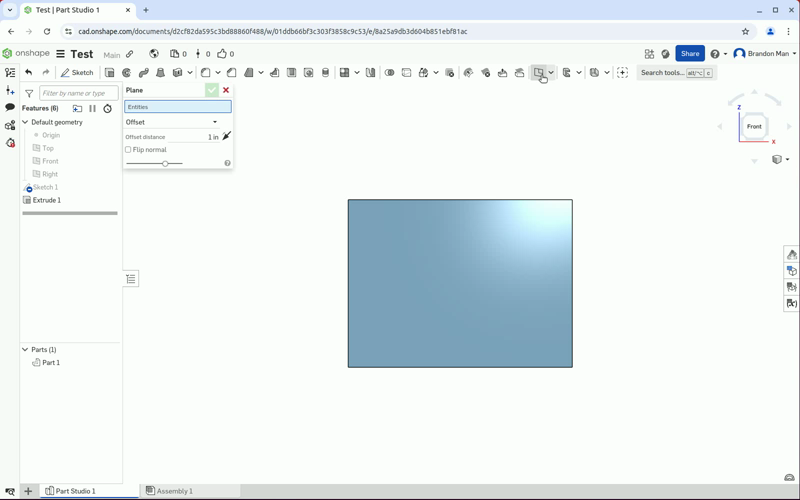
mouse_move(73, 163)
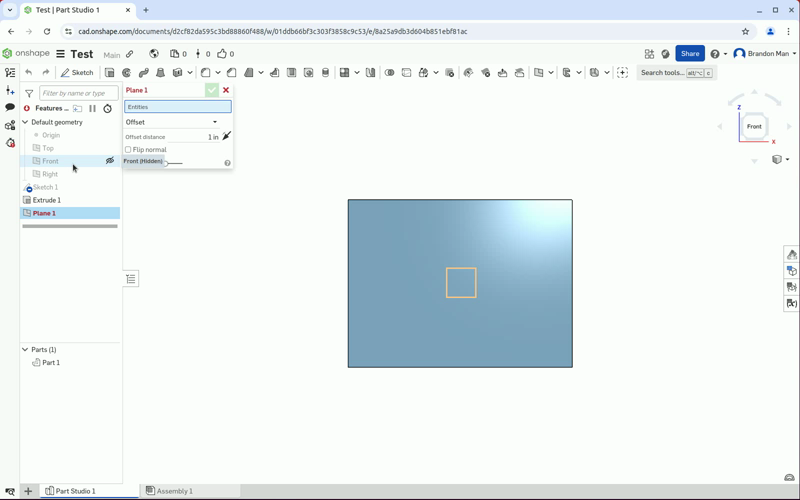
click(73, 163)
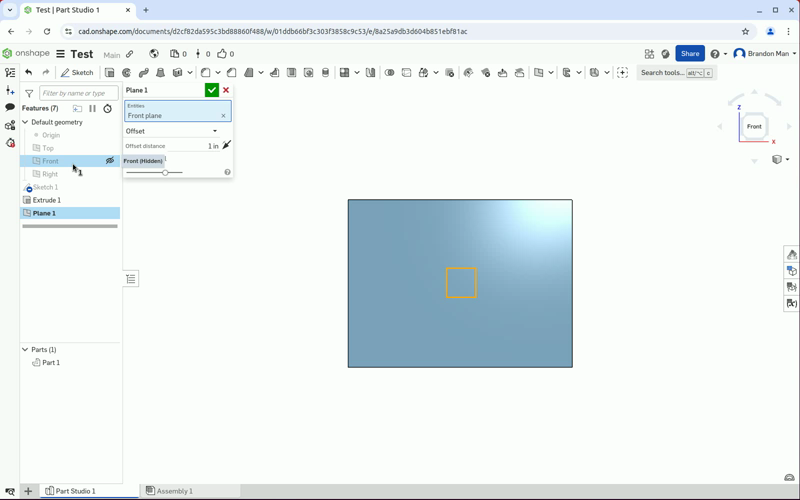
key(tab, 2)
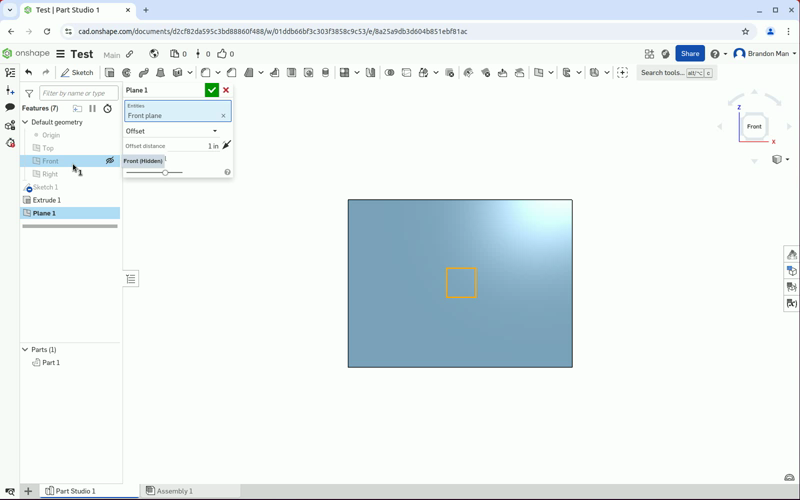
text(11.554)
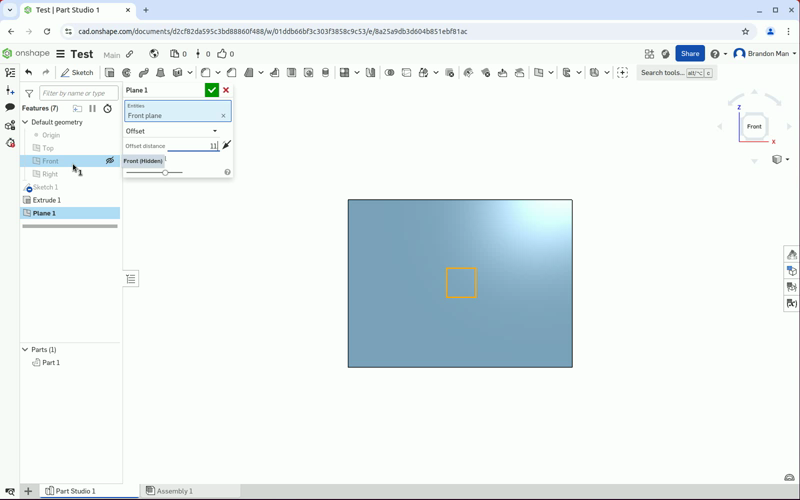
key(enter, 2)
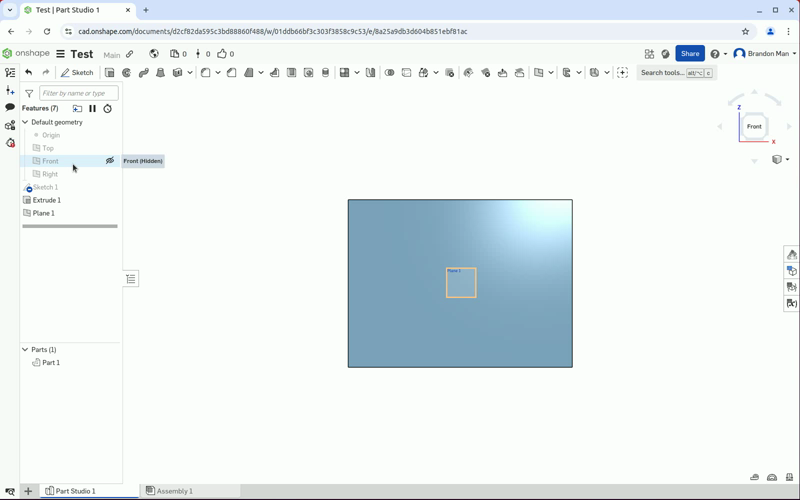
key(shift+s)
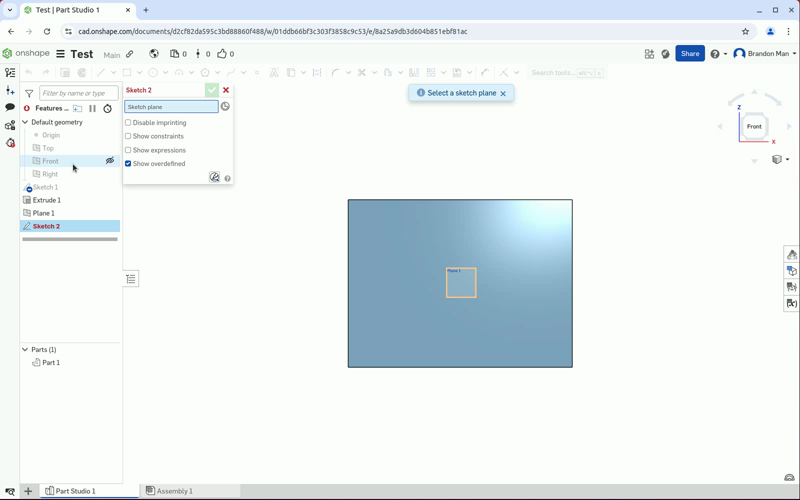
mouse_move(73, 215)
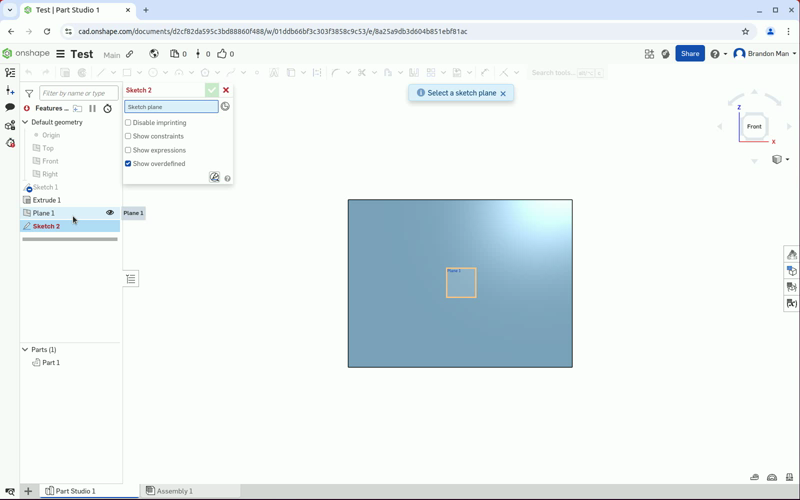
click(73, 215)
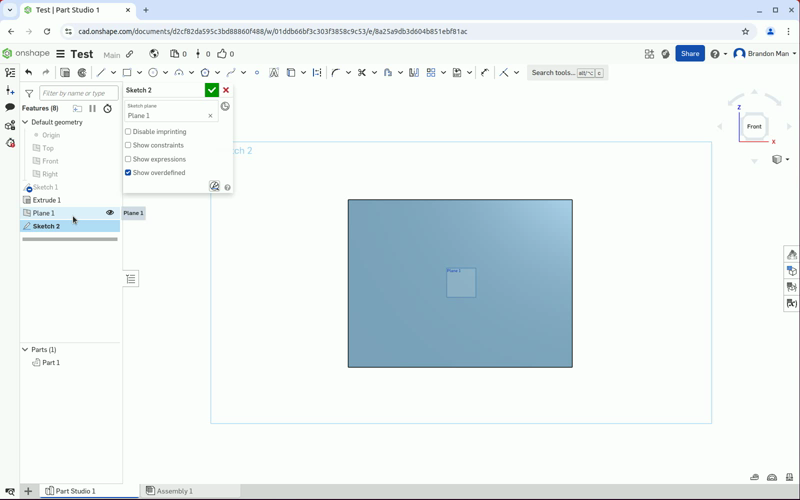
mouse_move(73, 352)
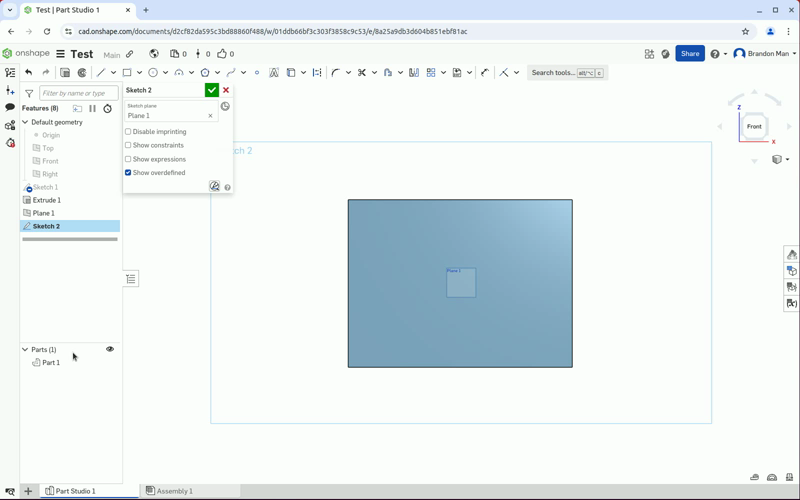
key(y)
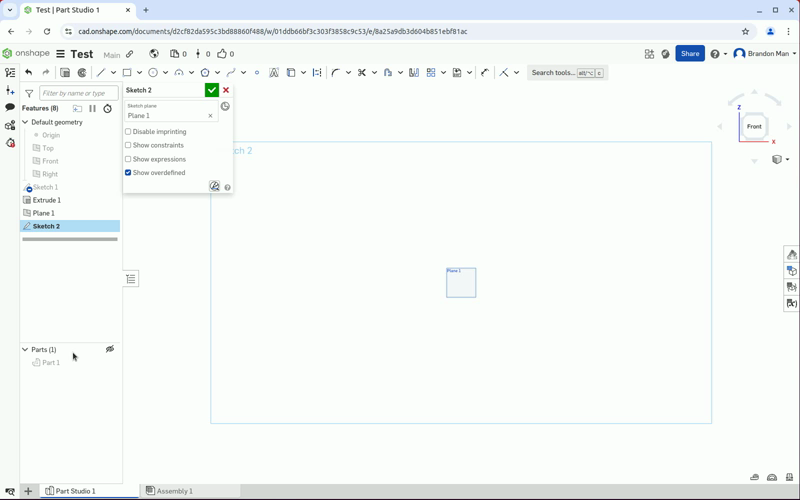
key(c)
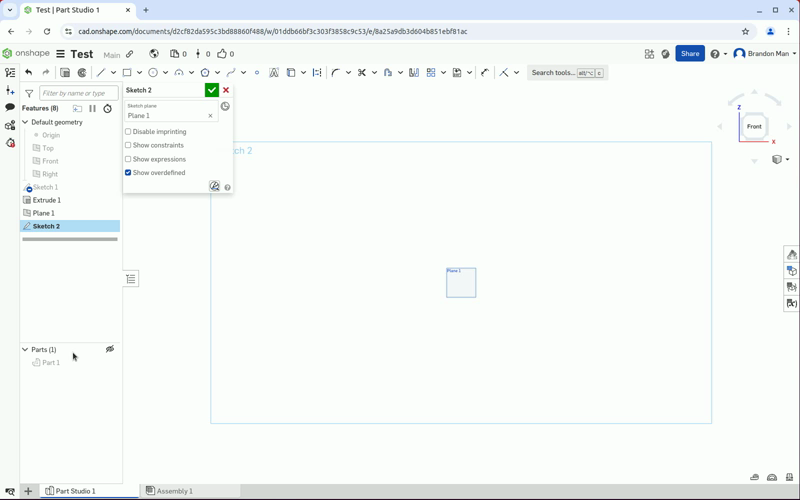
key_down(shift)
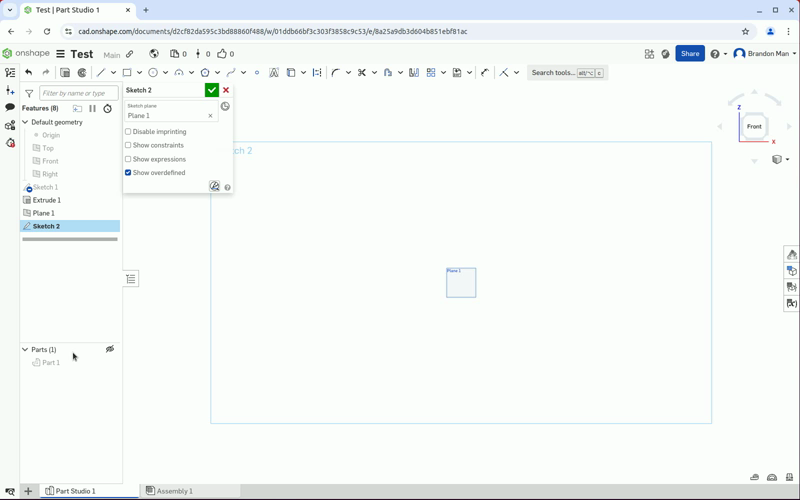
mouse_move(461, 282)
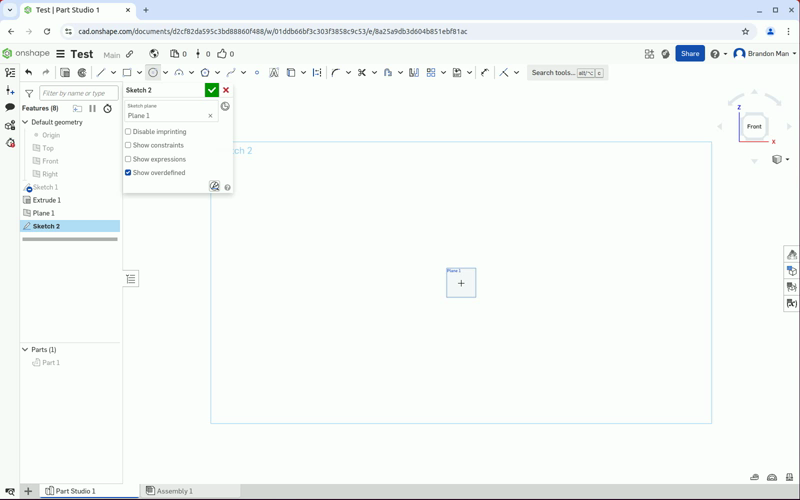
click(461, 282)
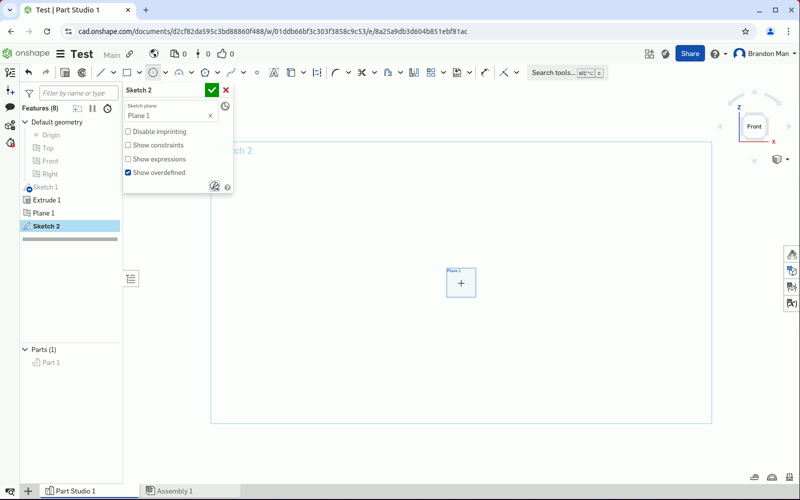
key_up(shift)
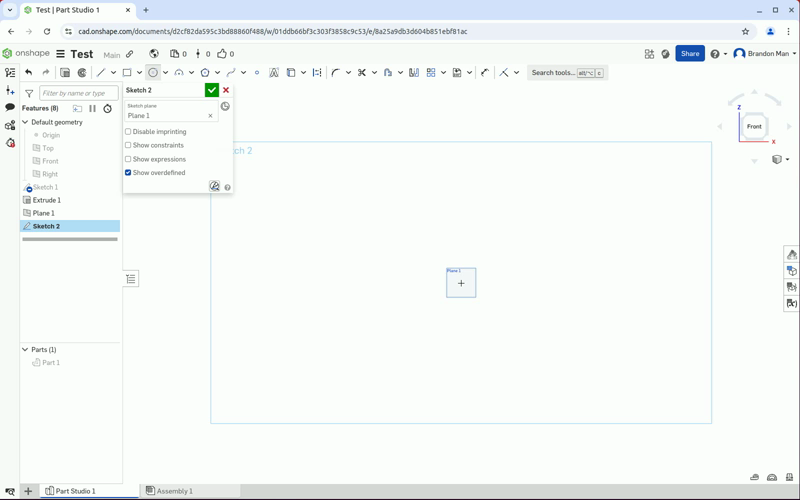
mouse_move(518, 282)
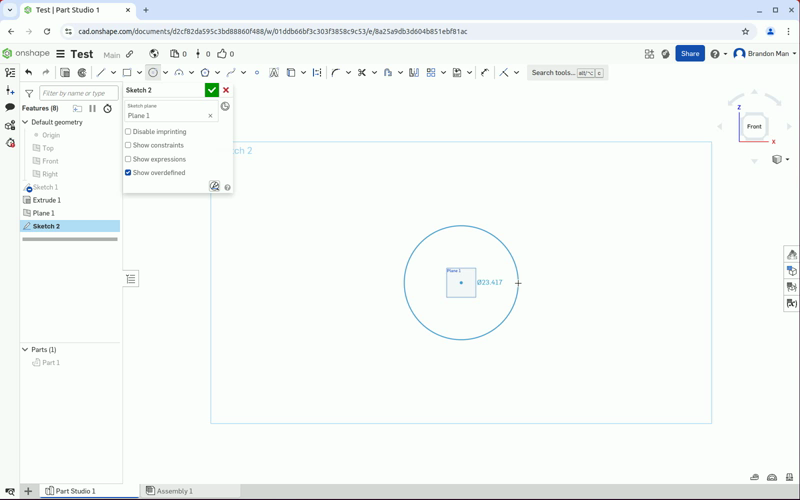
click(518, 282)
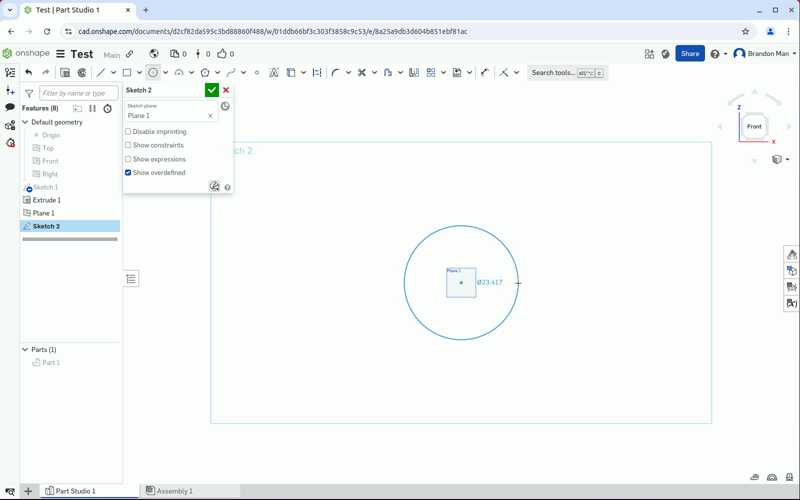
key(esc)
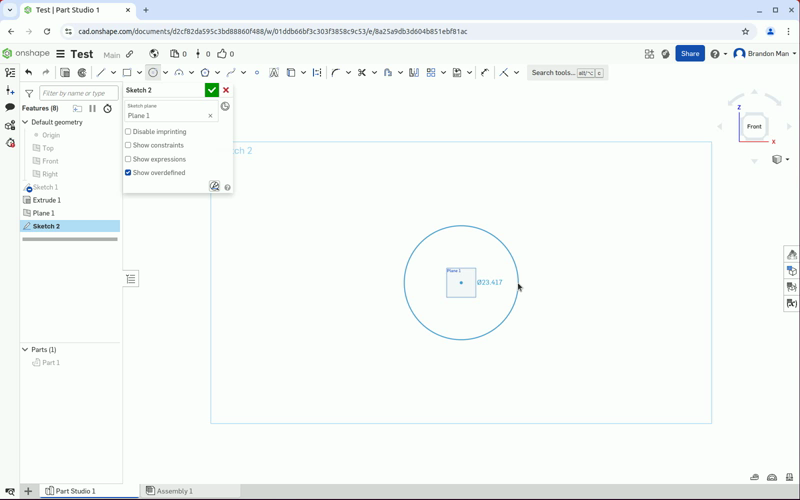
mouse_move(492, 255)
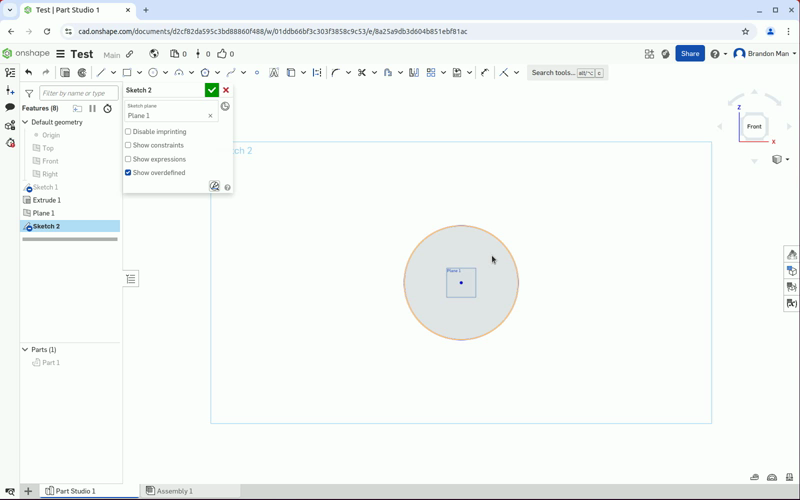
click(492, 255)
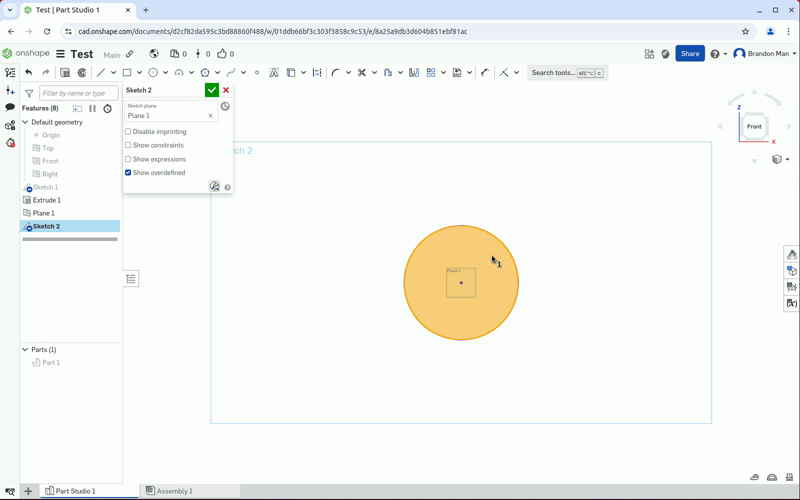
mouse_move(73, 352)
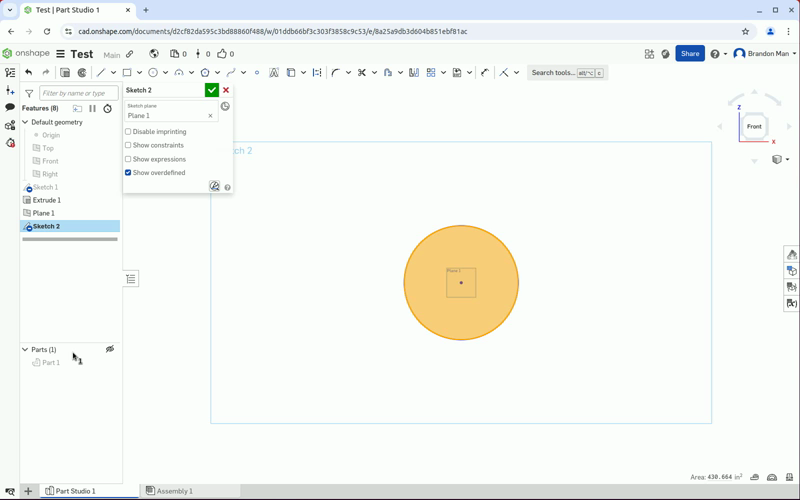
key(shift+y)
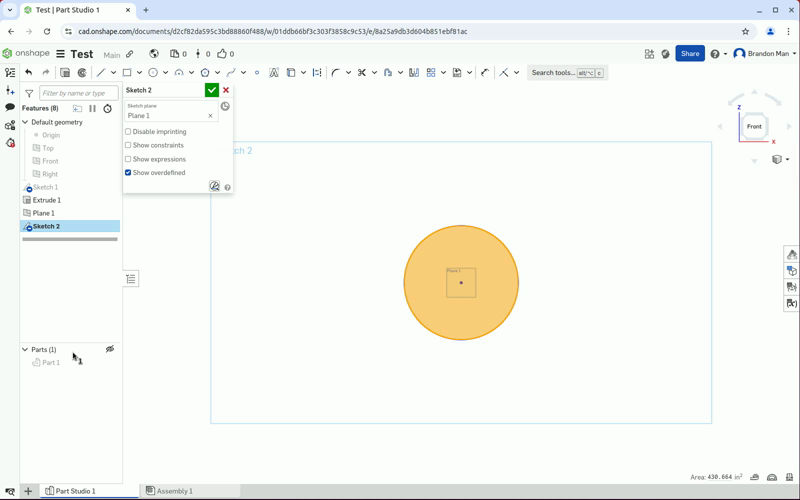
key(shift+e)
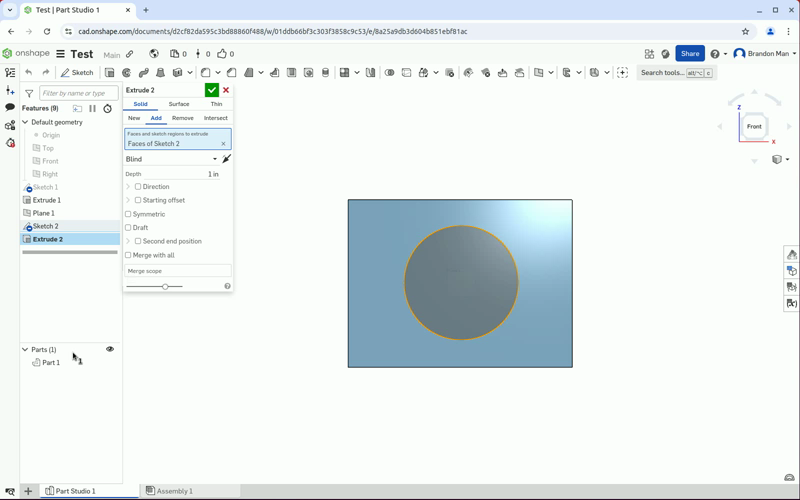
mouse_move(143, 106)
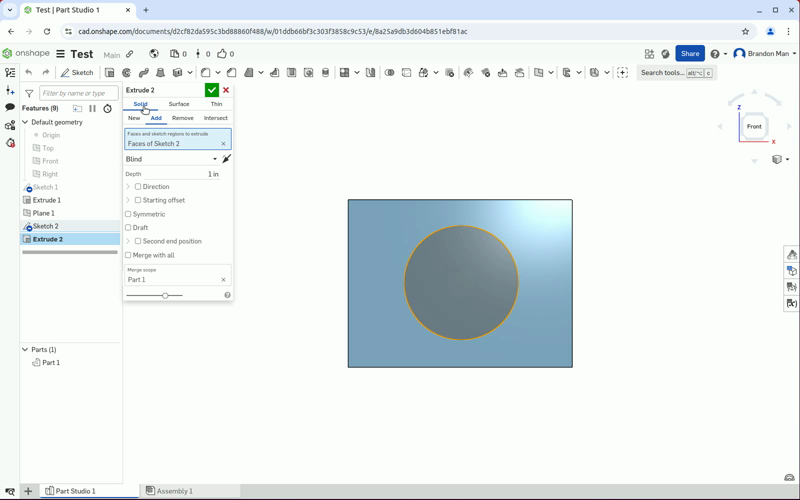
click(143, 106)
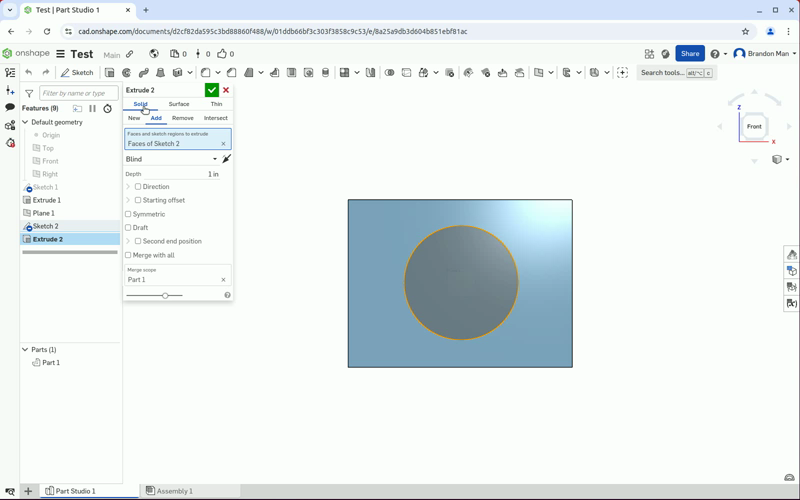
mouse_move(137, 120)
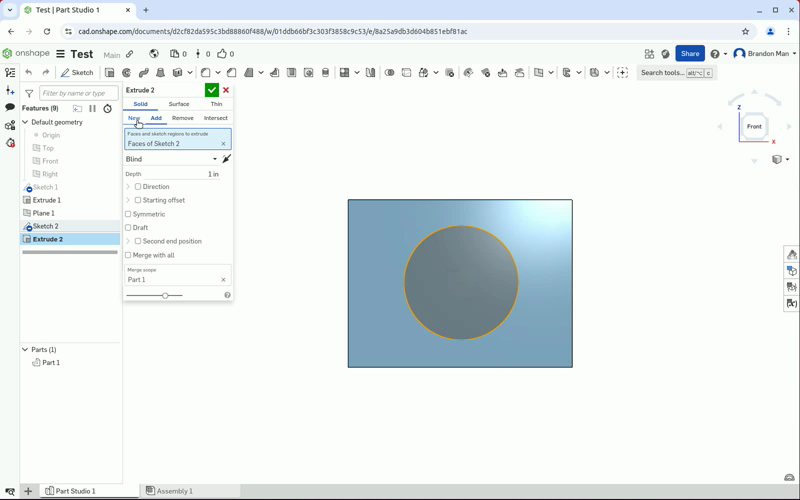
click(137, 120)
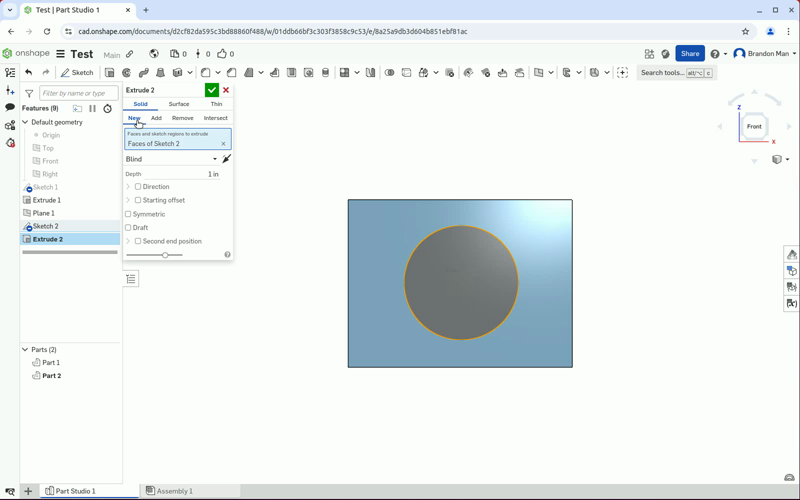
key(tab, 4)
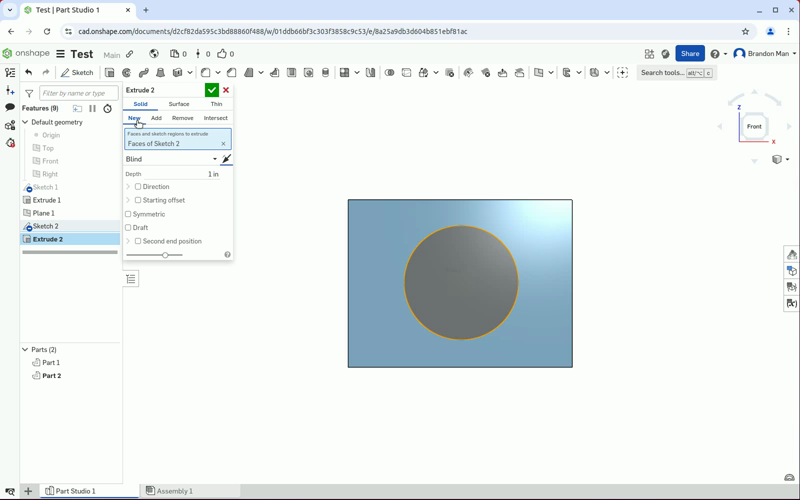
text(11.554)
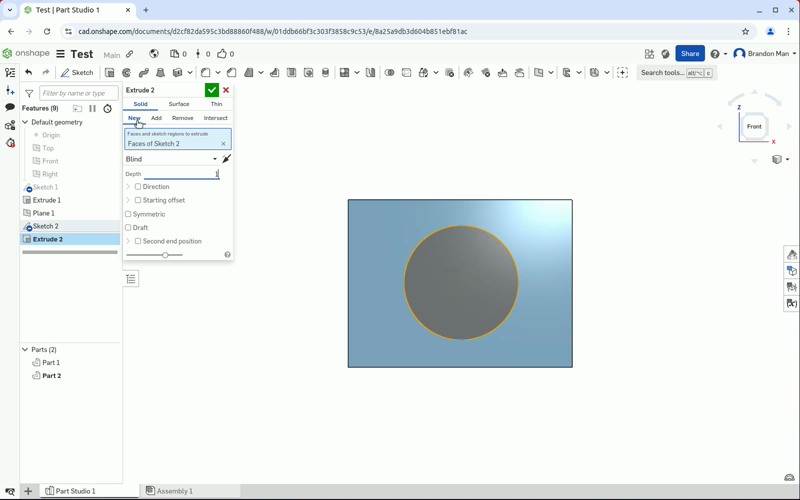
key(enter)
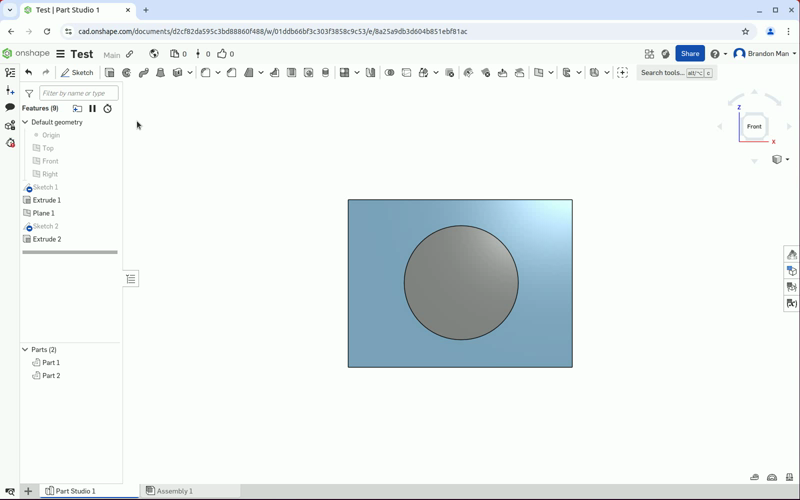
key(shift+h)
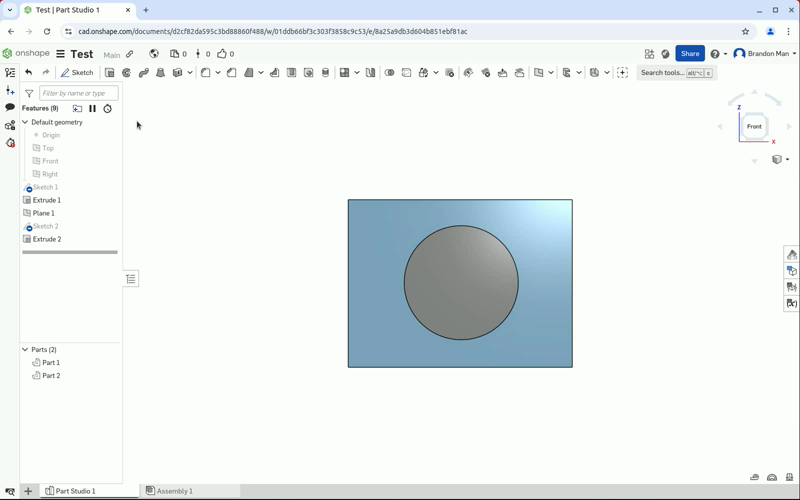
key(shift+h)
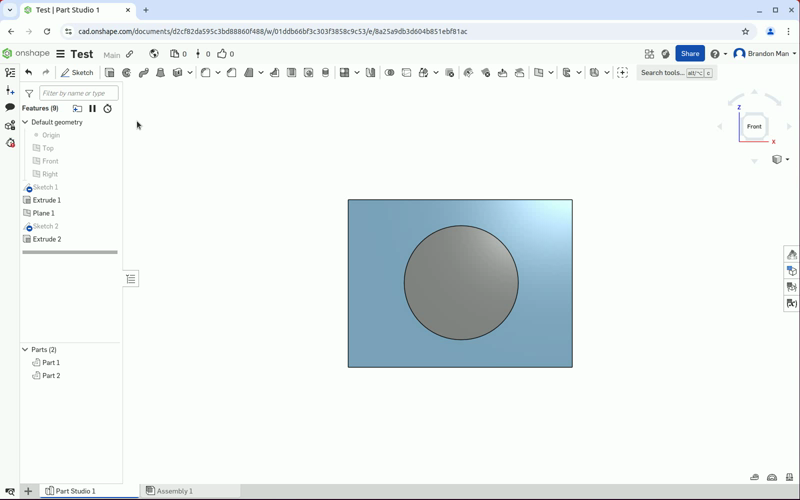
mouse_move(73, 189)
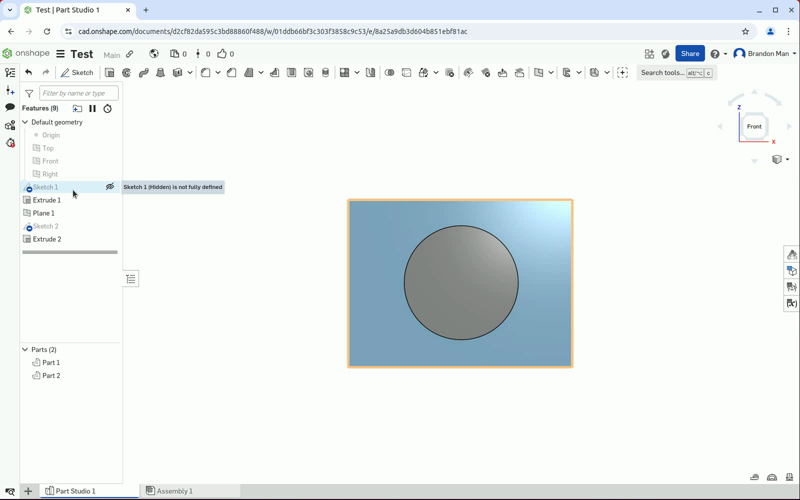
click(73, 189)
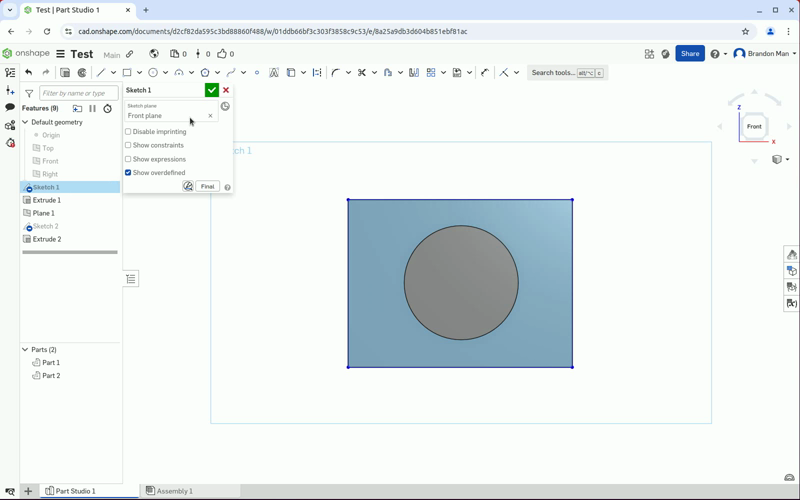
mouse_move(229, 92)
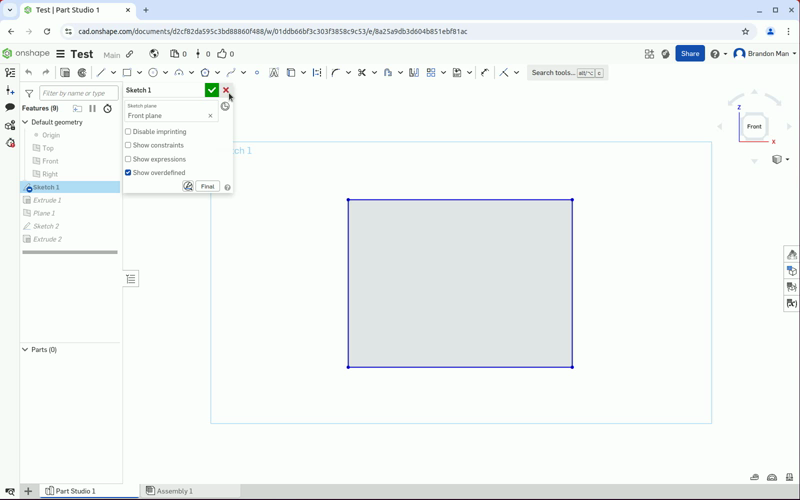
click(229, 92)
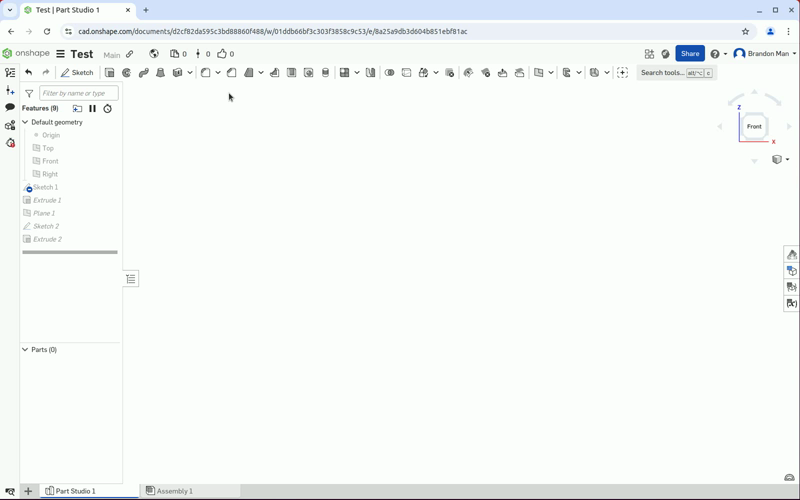
mouse_move(541, 75)
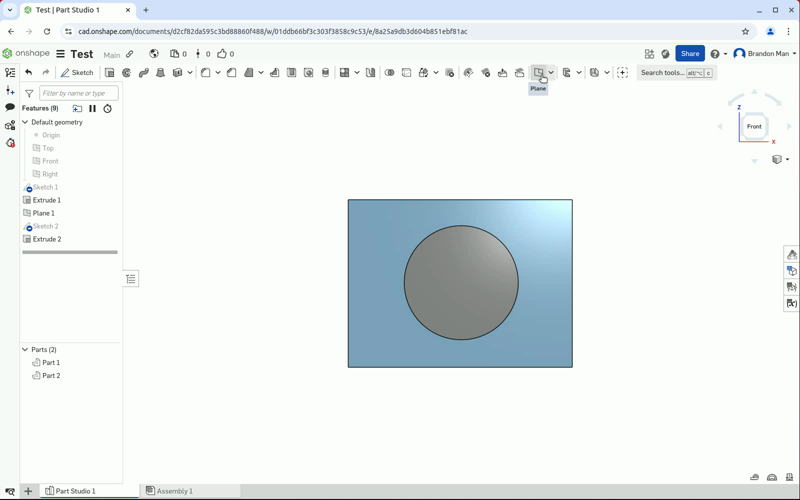
click(541, 75)
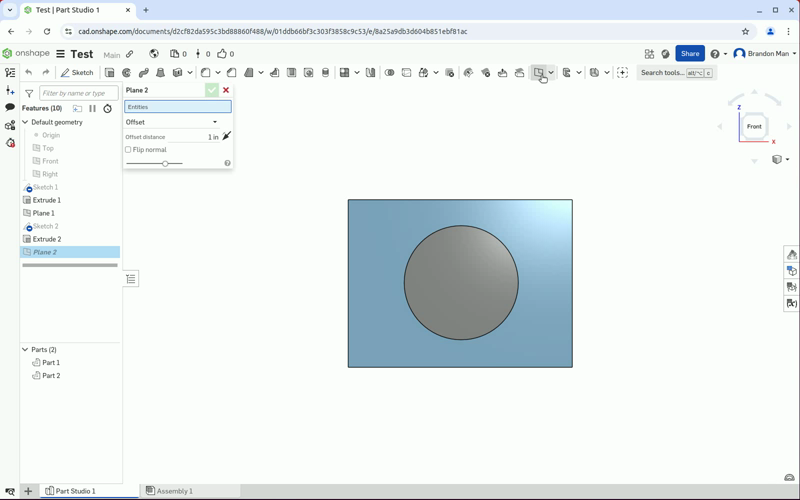
mouse_move(73, 163)
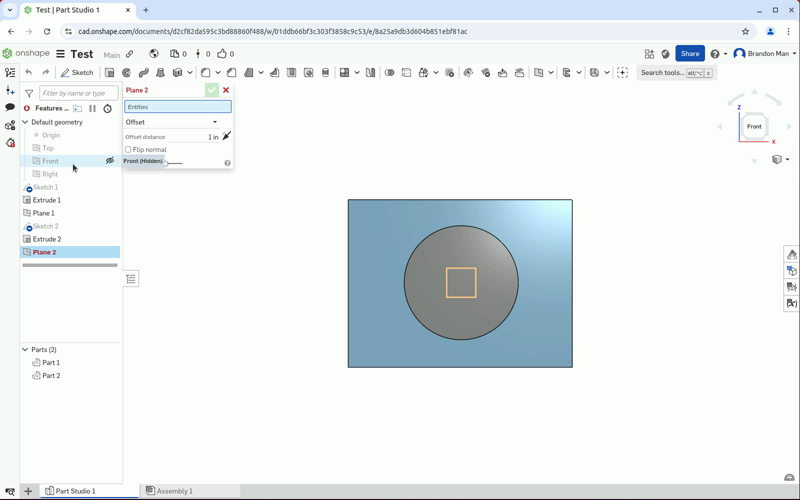
click(73, 163)
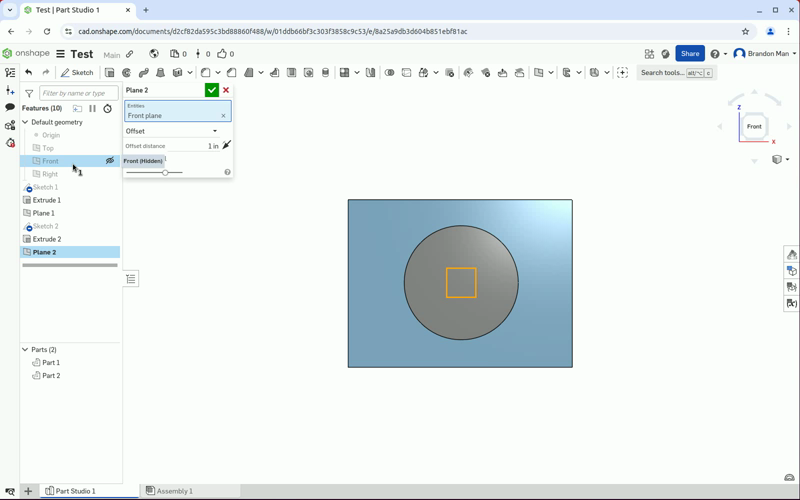
key(tab, 2)
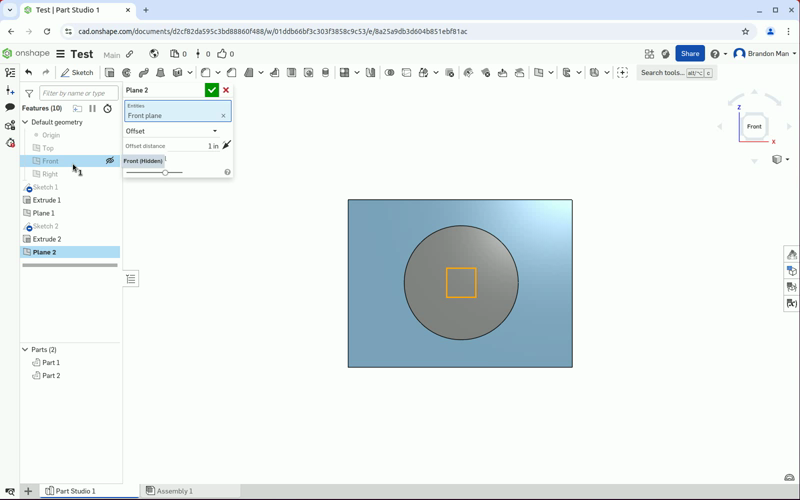
text(23.108)
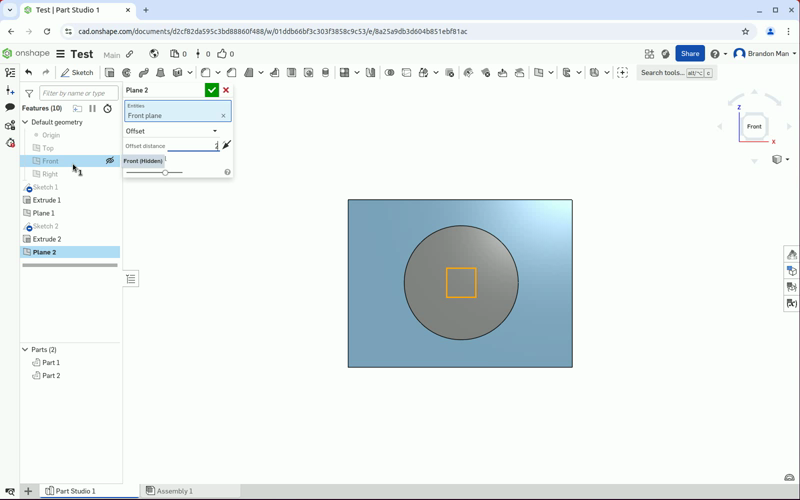
key(enter, 2)
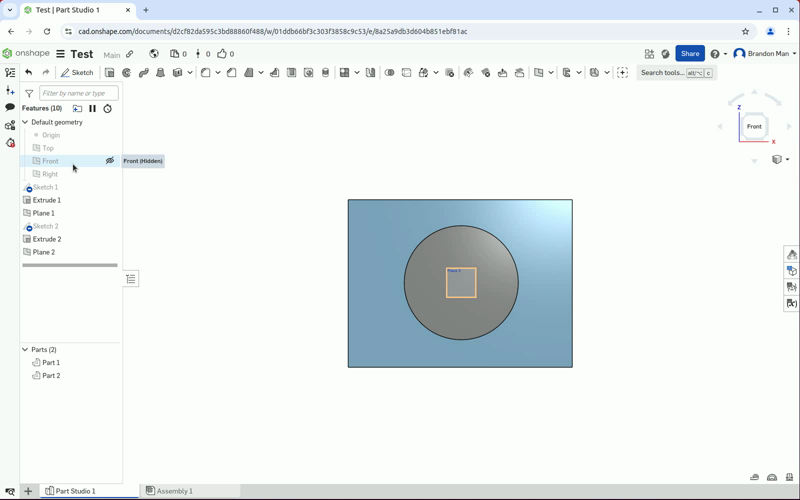
key(shift+s)
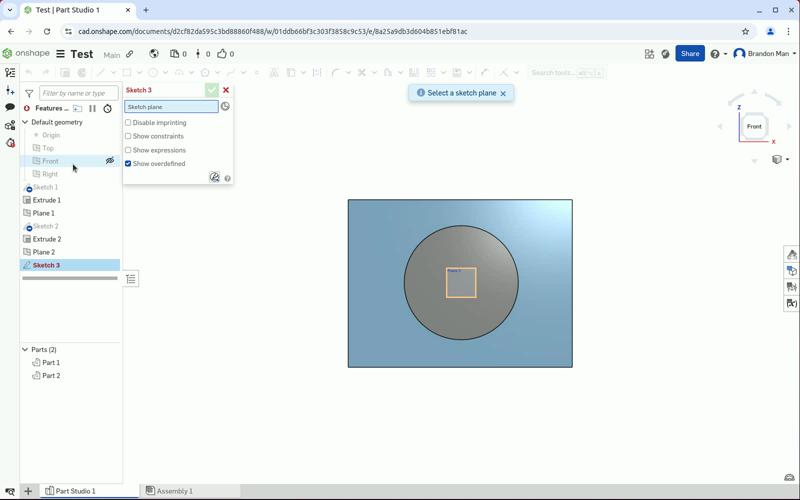
mouse_move(73, 254)
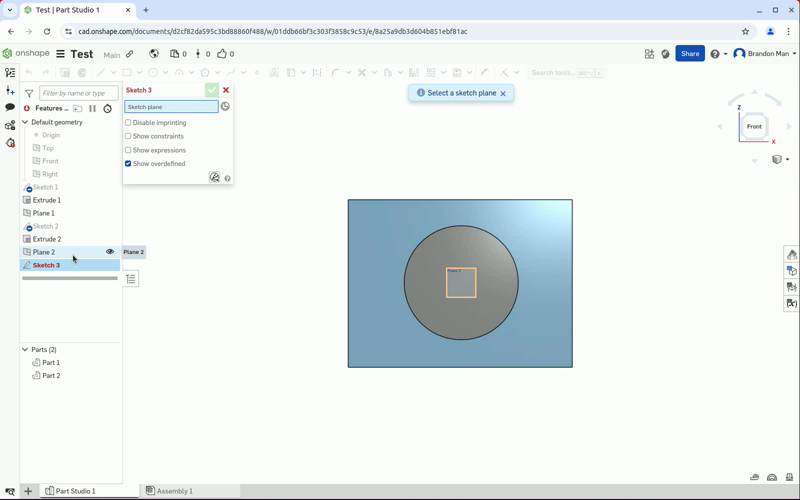
click(73, 254)
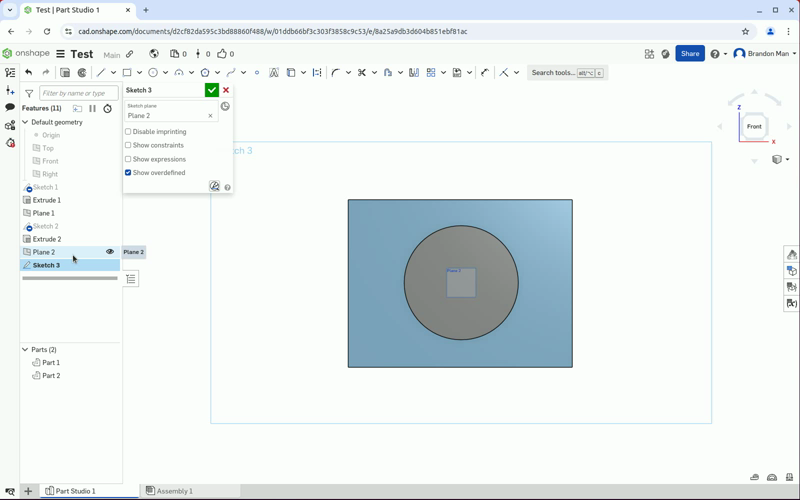
mouse_move(73, 352)
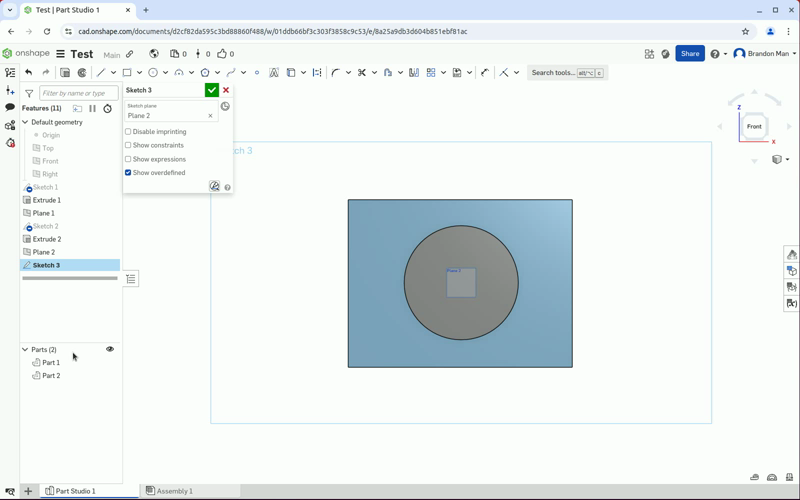
key(y)
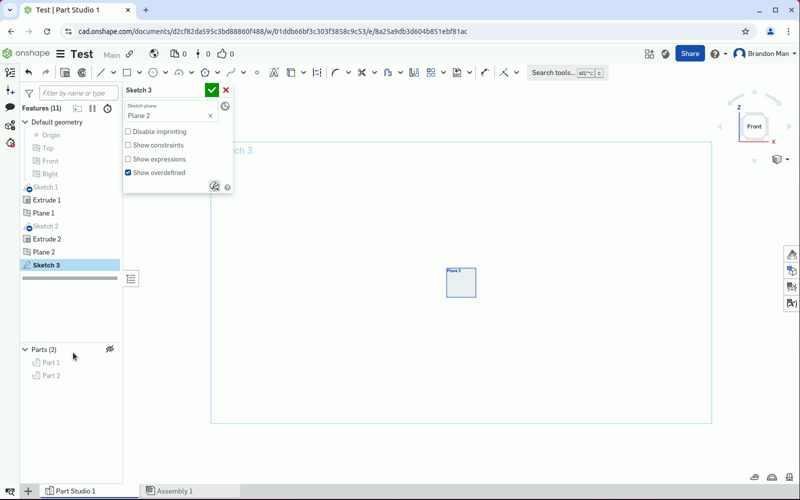
key(c)
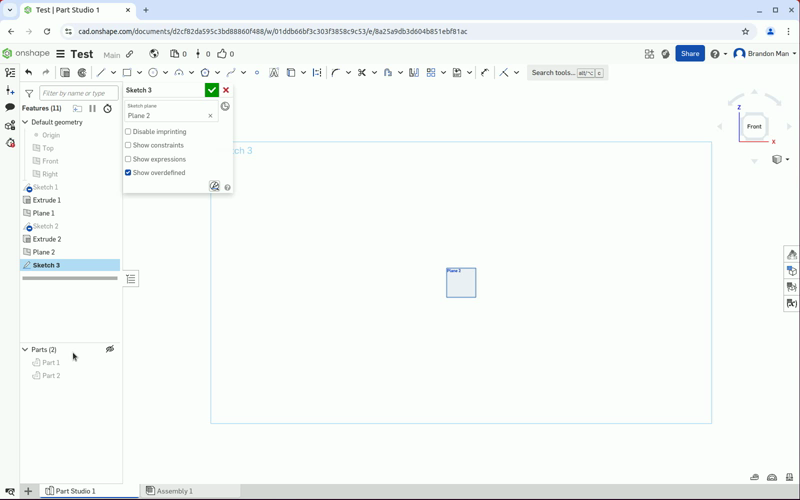
key_down(shift)
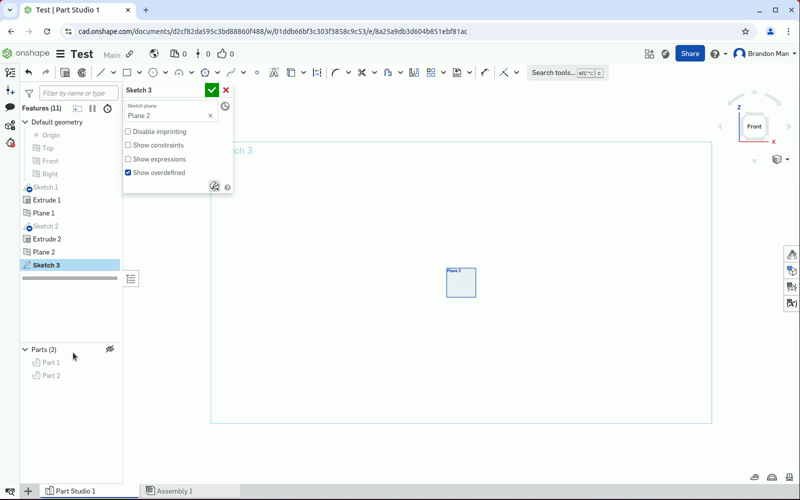
mouse_move(461, 282)
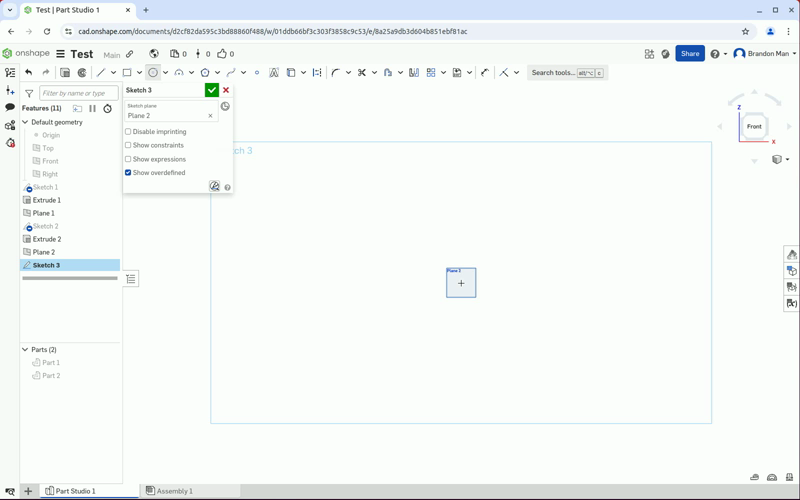
click(461, 282)
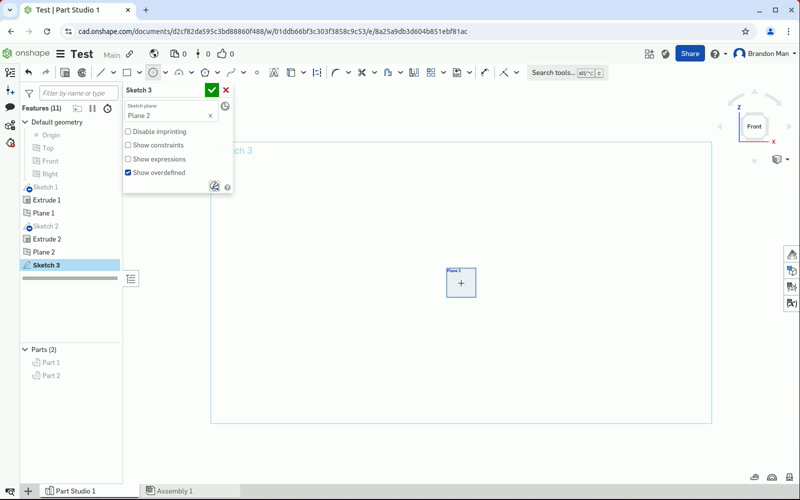
key_up(shift)
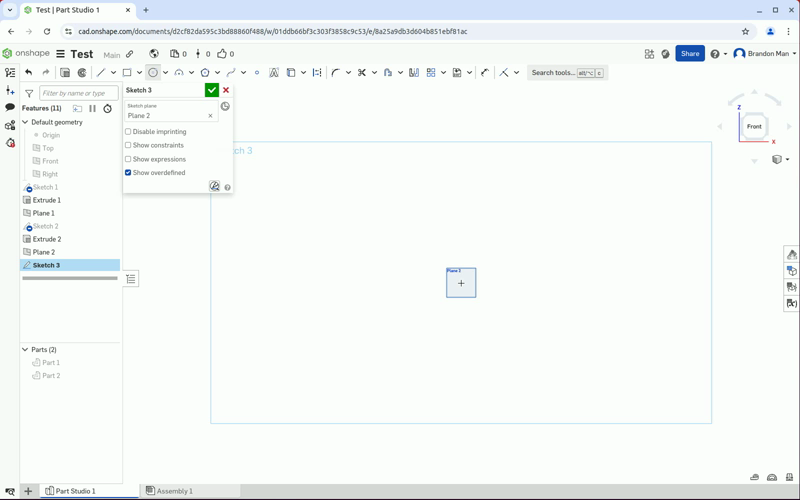
mouse_move(495, 282)
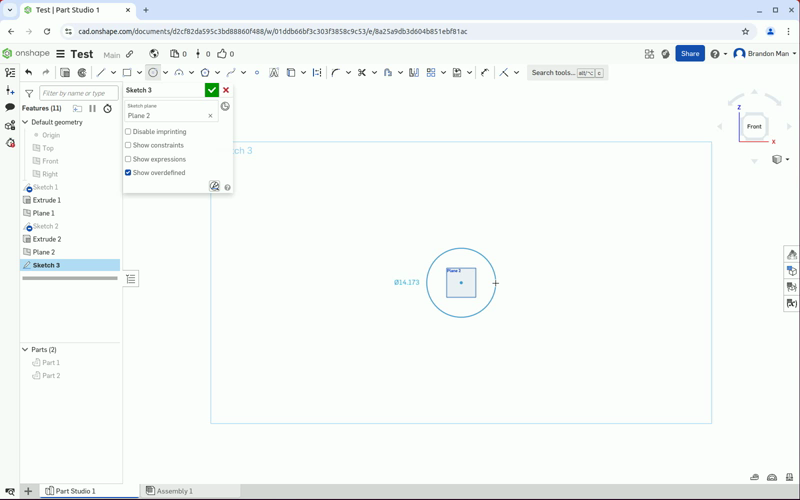
click(495, 282)
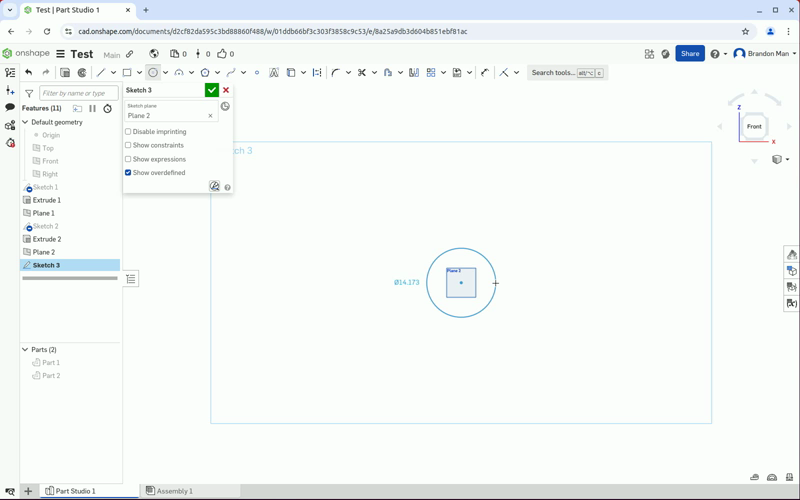
key(esc)
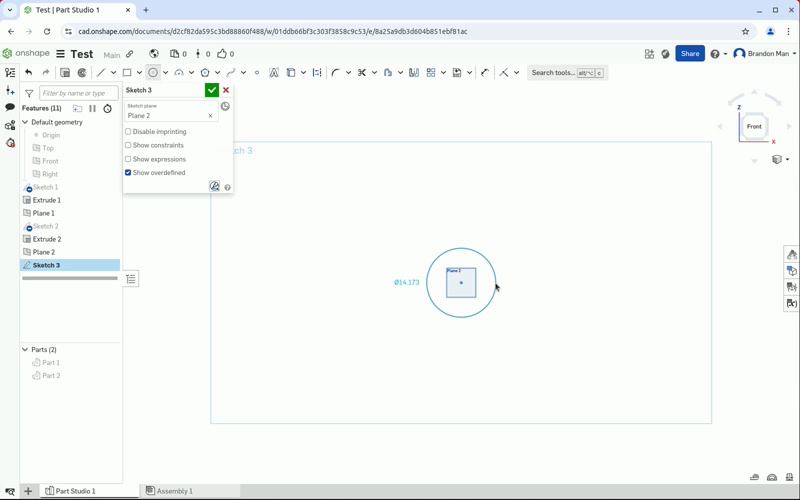
mouse_move(466, 307)
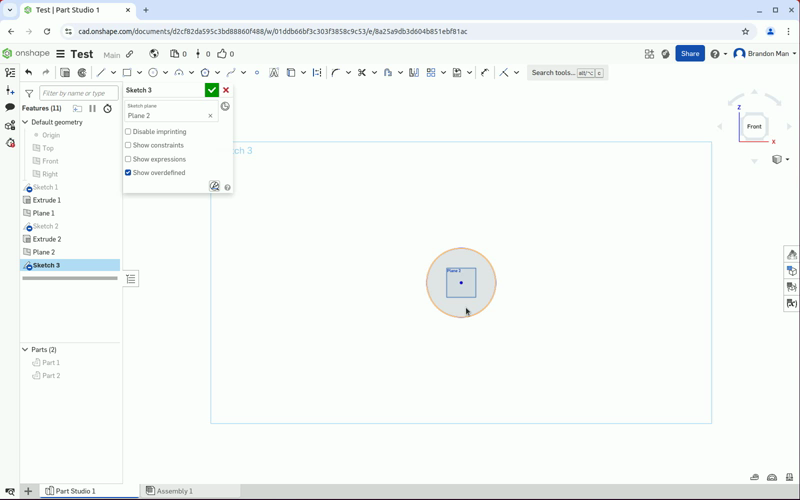
click(466, 307)
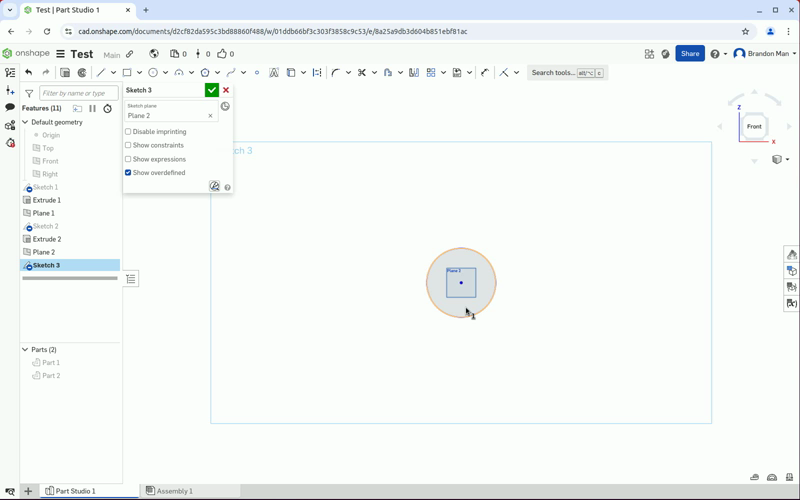
mouse_move(73, 352)
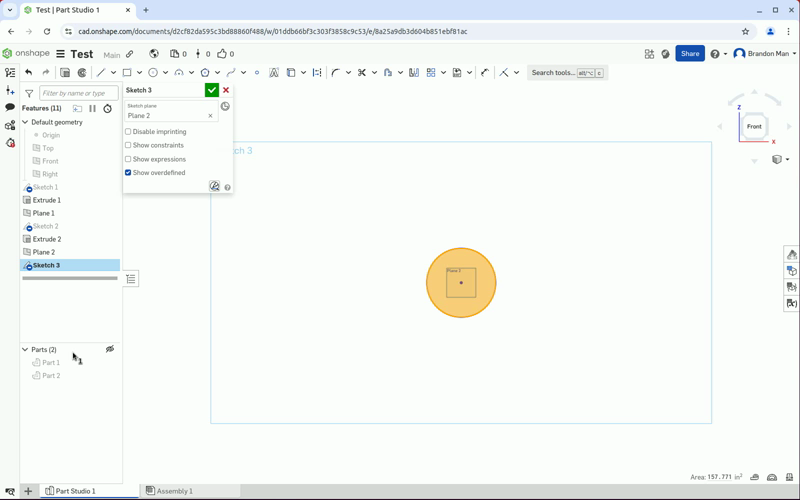
key(shift+y)
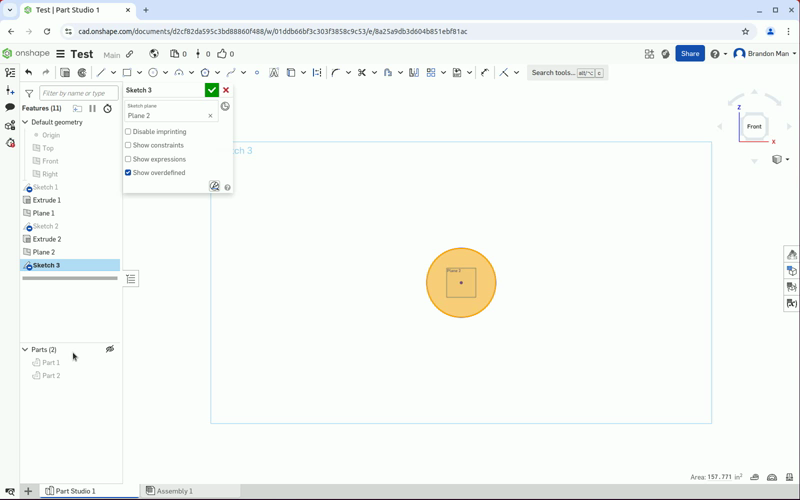
key(shift+e)
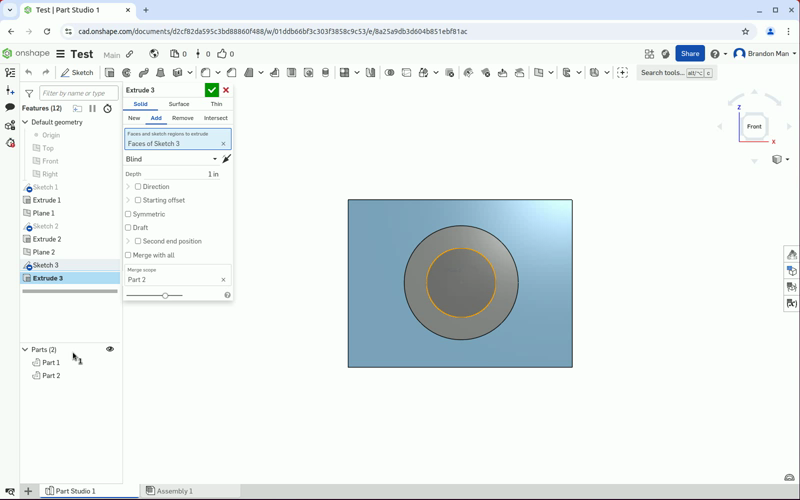
mouse_move(143, 106)
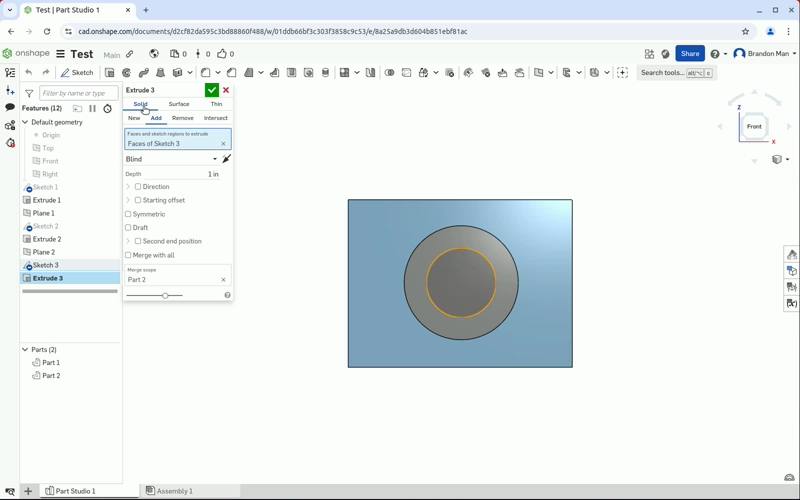
click(143, 106)
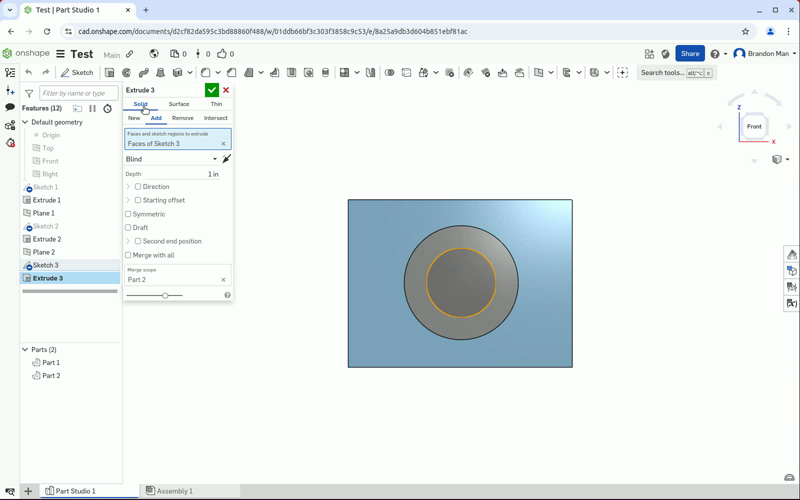
mouse_move(186, 120)
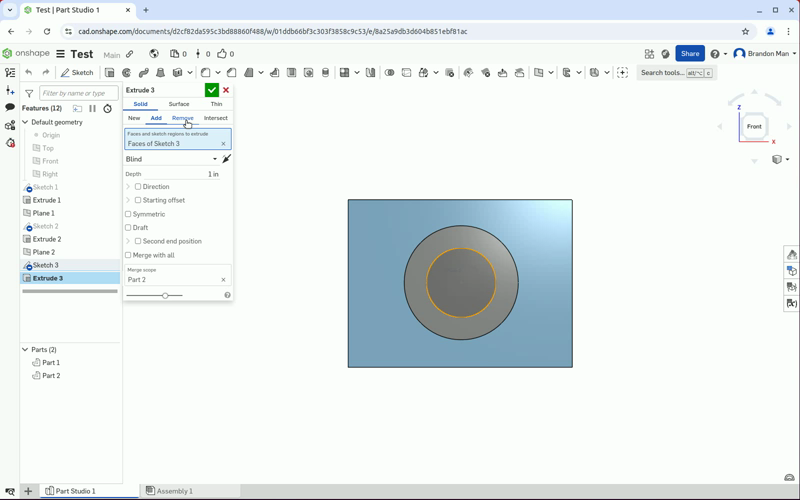
click(186, 120)
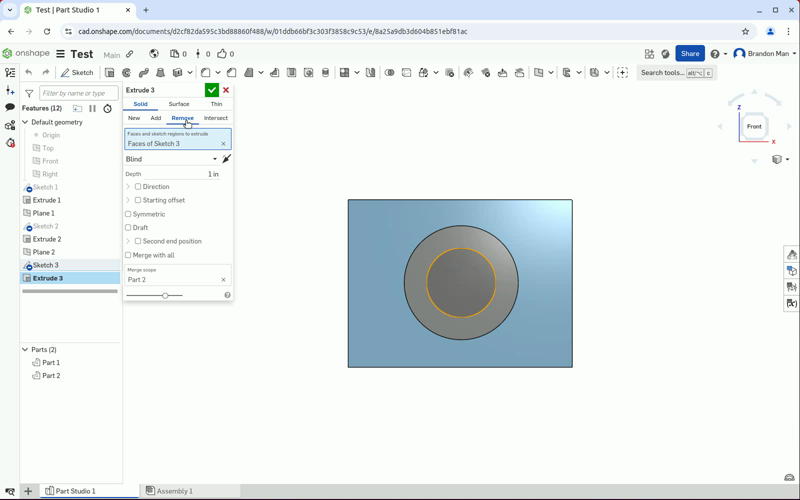
key(tab, 4)
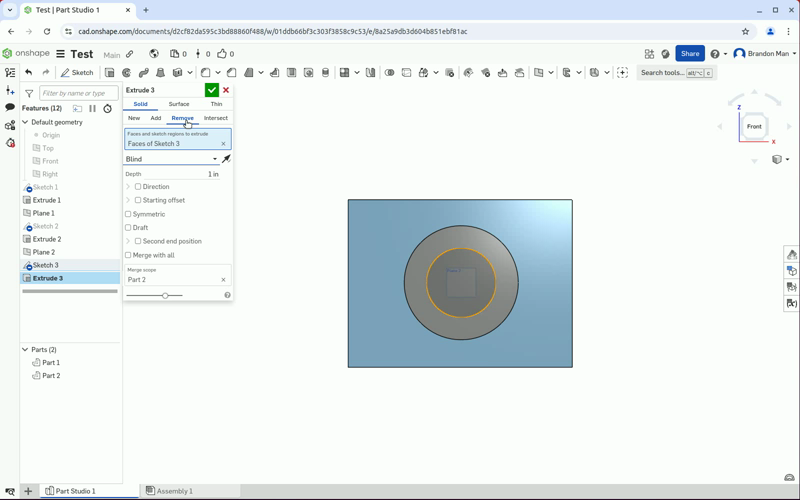
text(28.163)
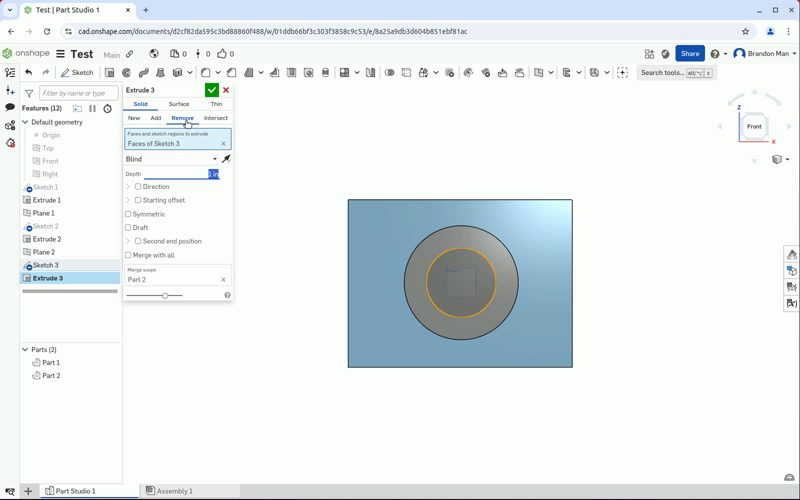
key(tab, 6)
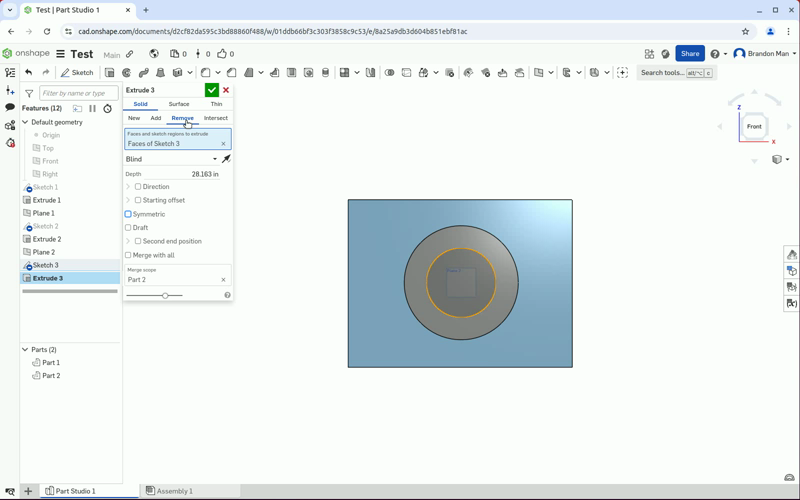
key(space)
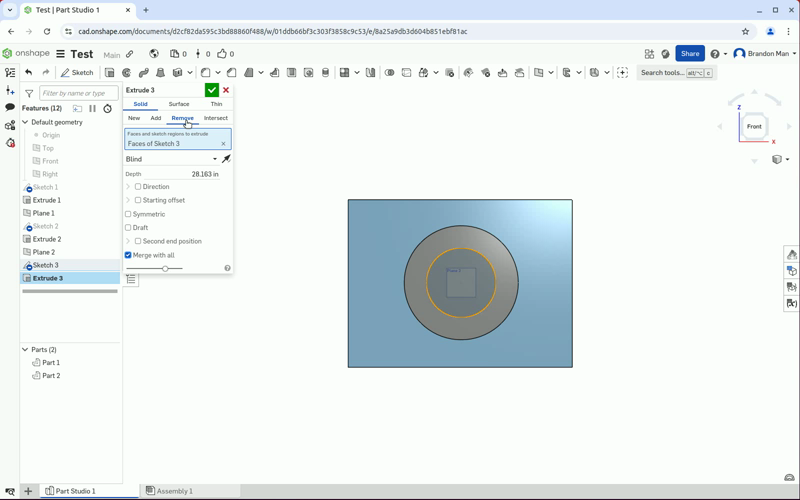
key(enter)
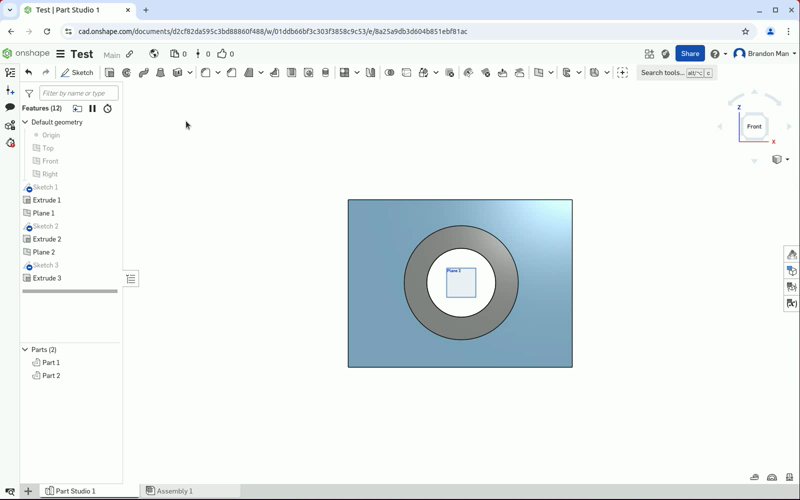
key(shift+h)
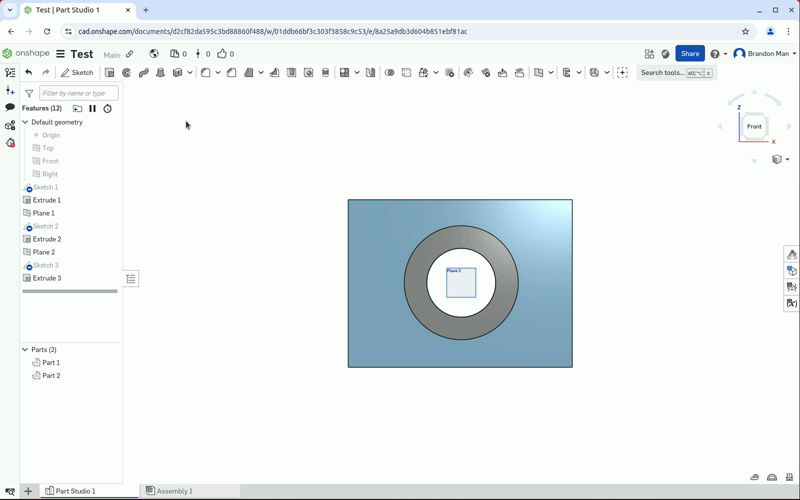
key(shift+h)
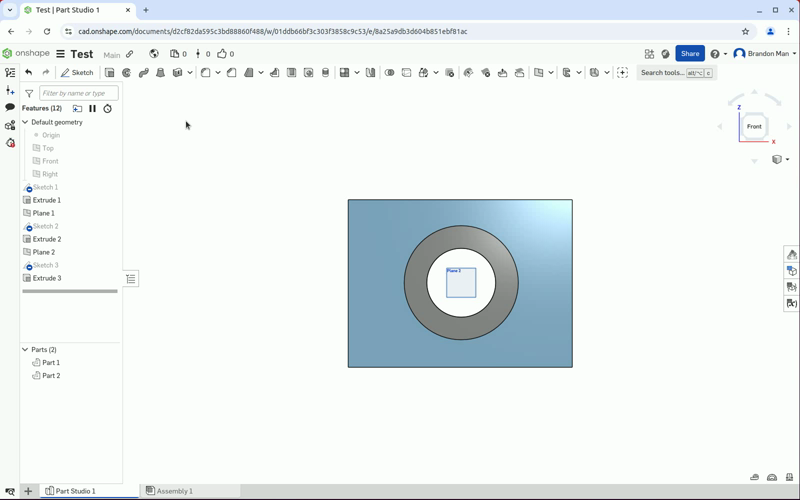
key(shift+7)
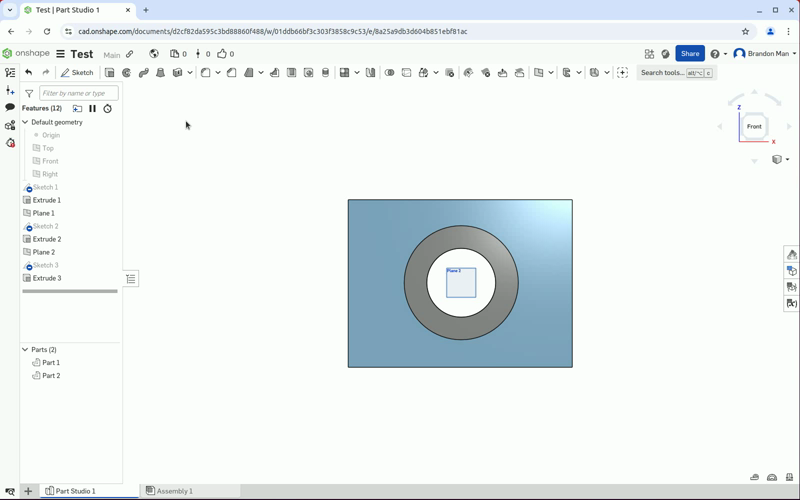
key(left, 2)
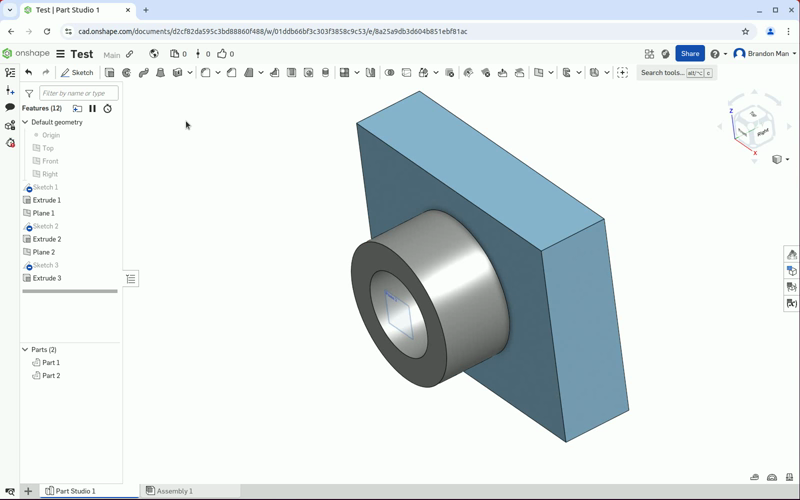
key(down, 2)
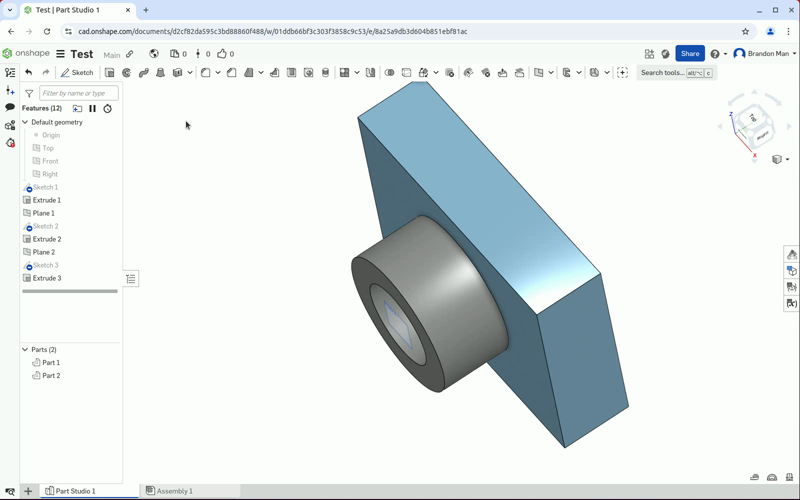
key(up, 2)
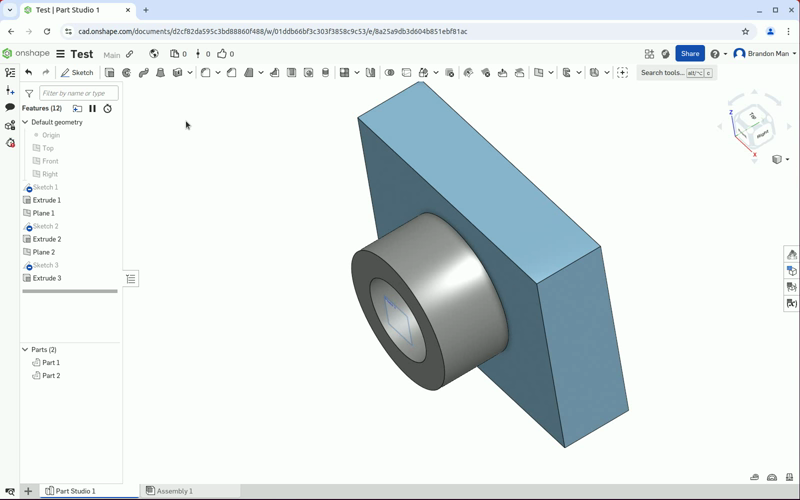
key(right, 2)
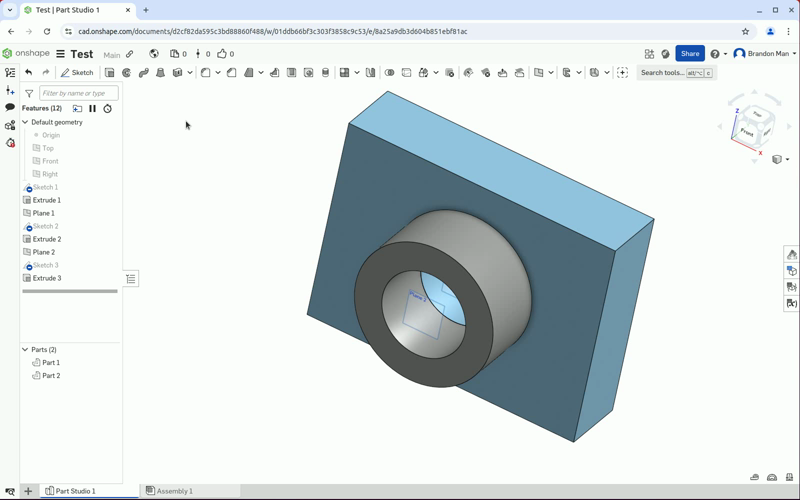
mouse_move(73, 189)
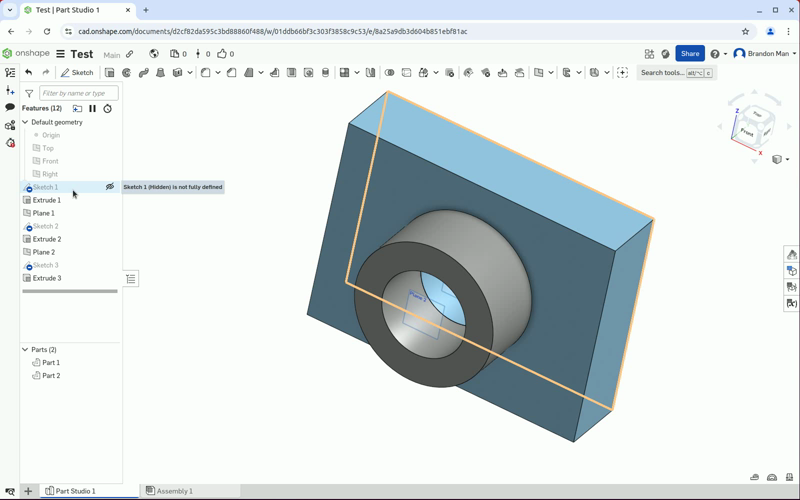
click(73, 189)